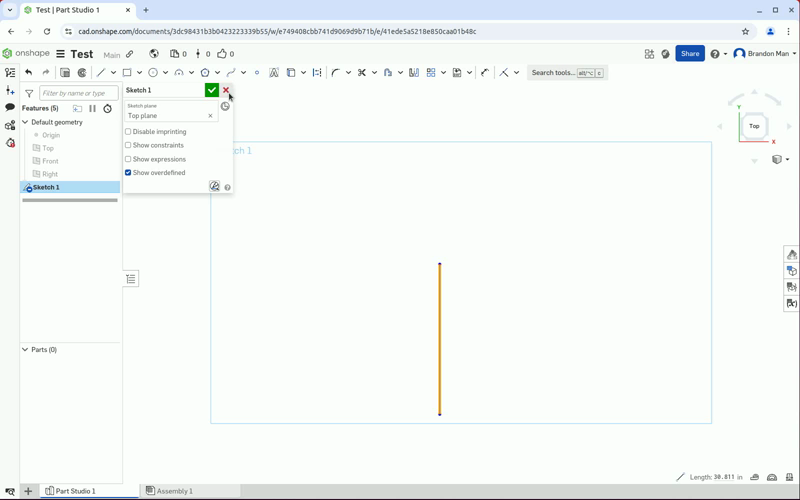
key(shift+h)
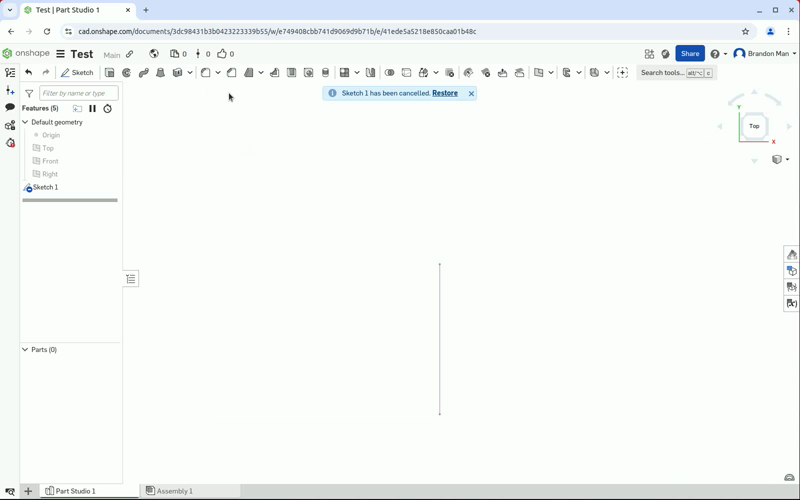
key(shift+s)
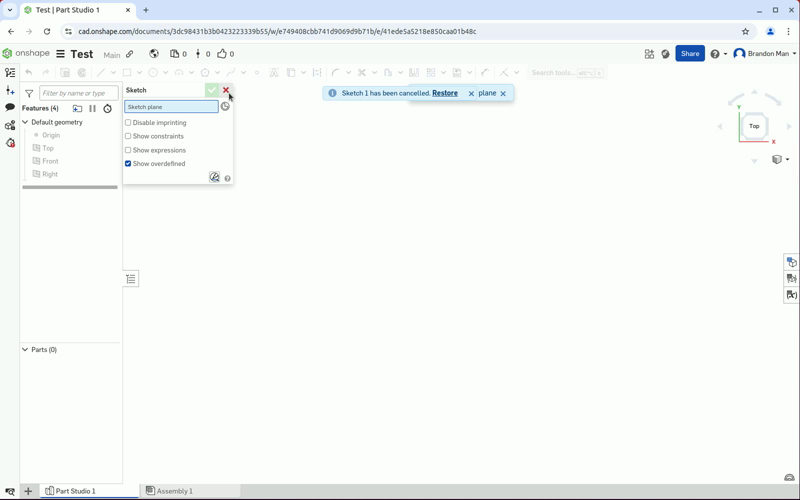
mouse_move(73, 150)
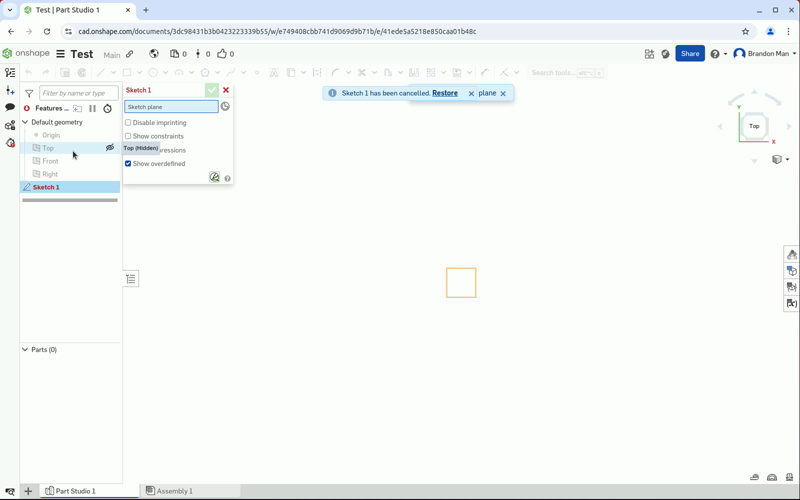
click(73, 150)
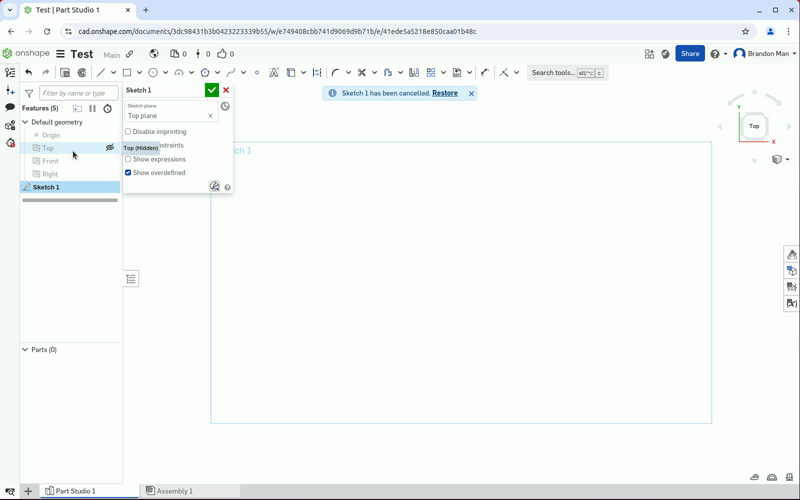
mouse_move(73, 352)
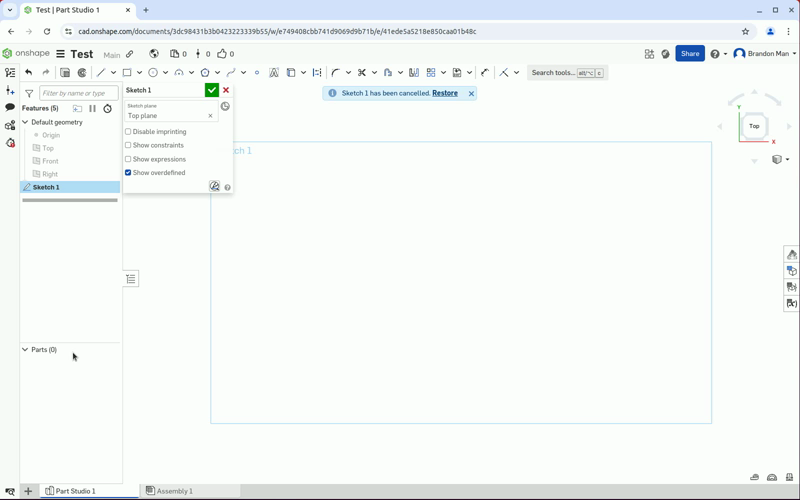
key(y)
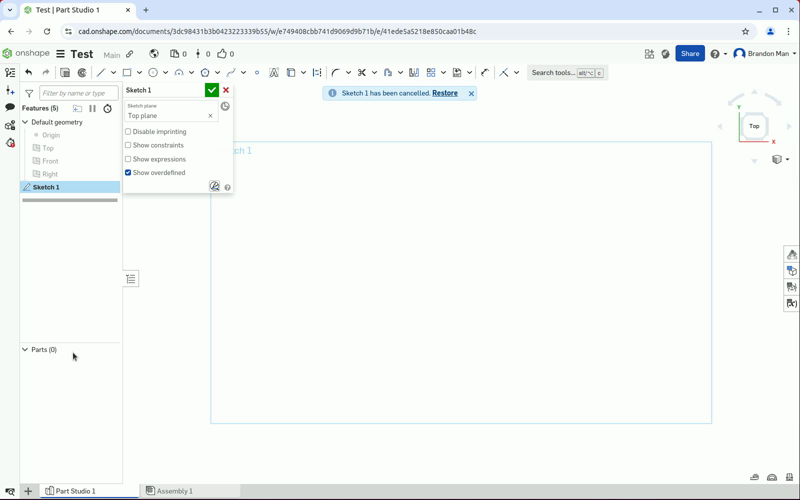
key(l)
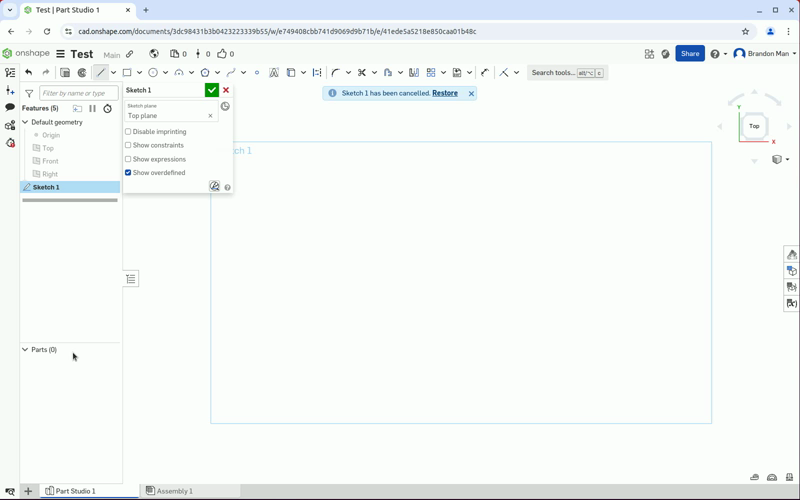
key_down(shift)
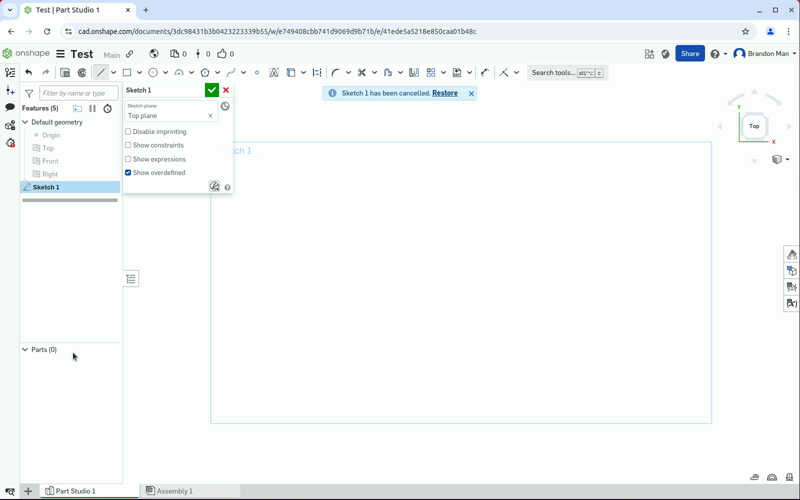
mouse_move(439, 300)
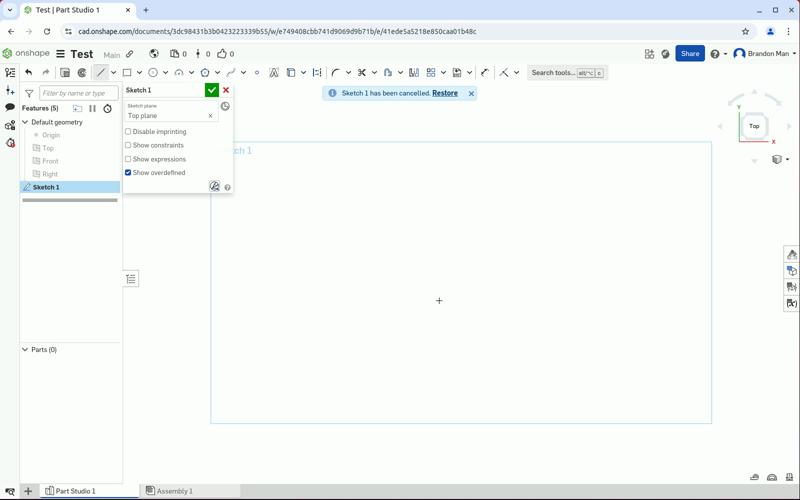
click(439, 300)
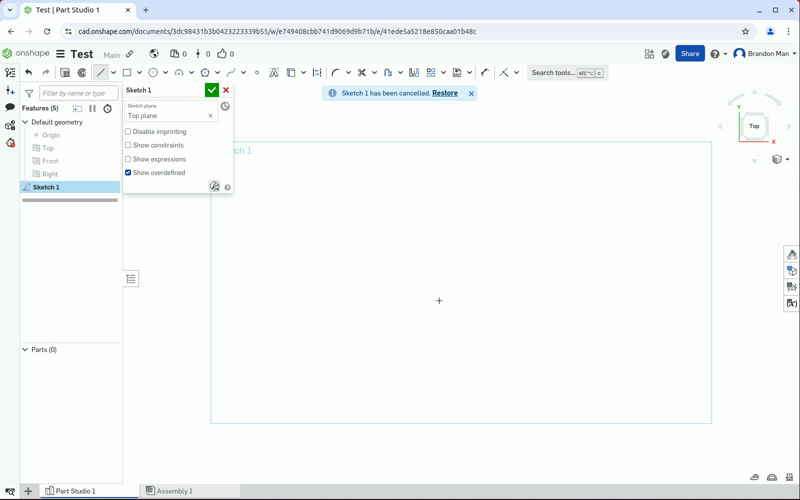
key_up(shift)
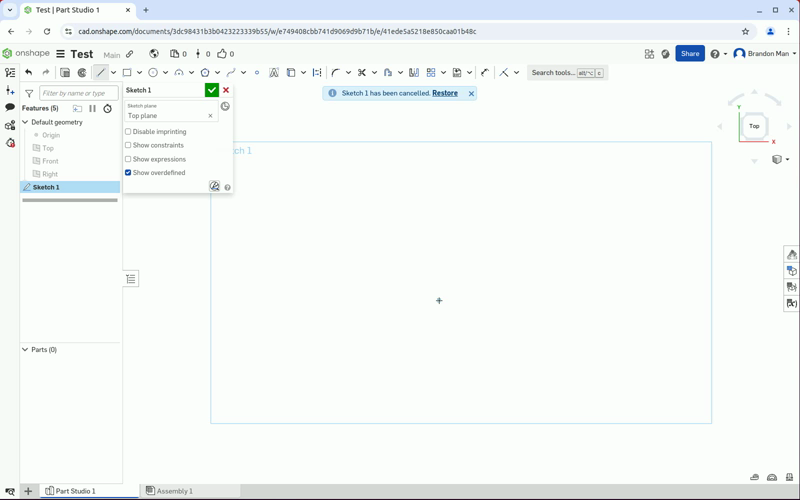
key_down(shift)
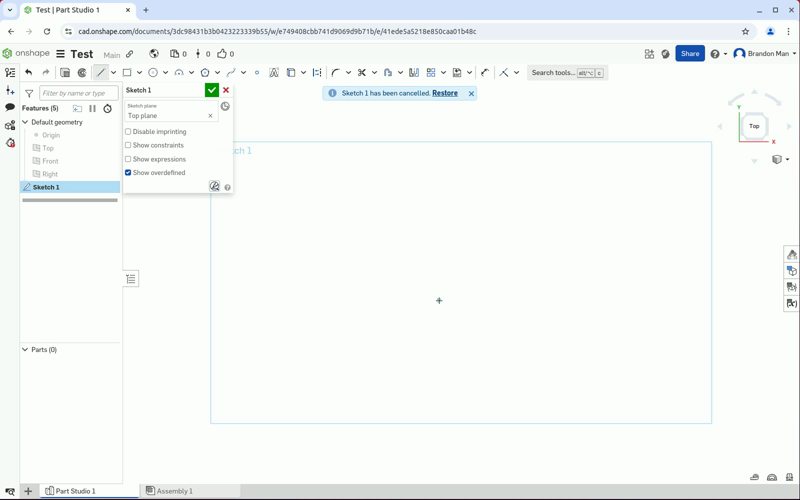
mouse_move(469, 300)
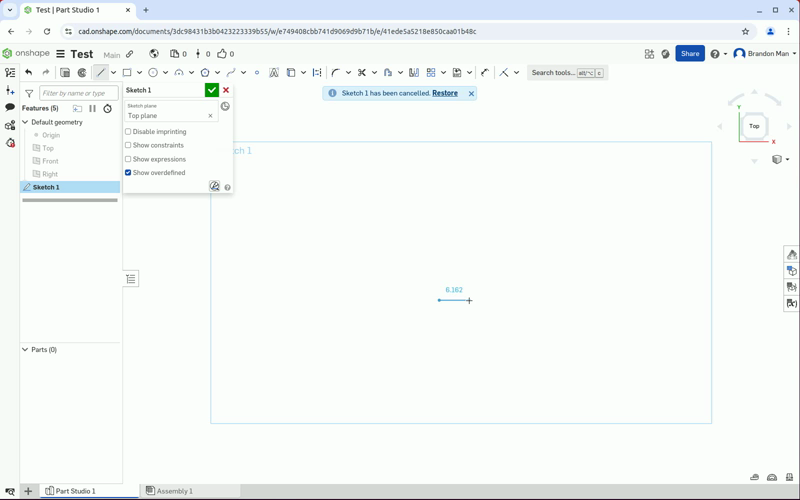
mouse_move(482, 300)
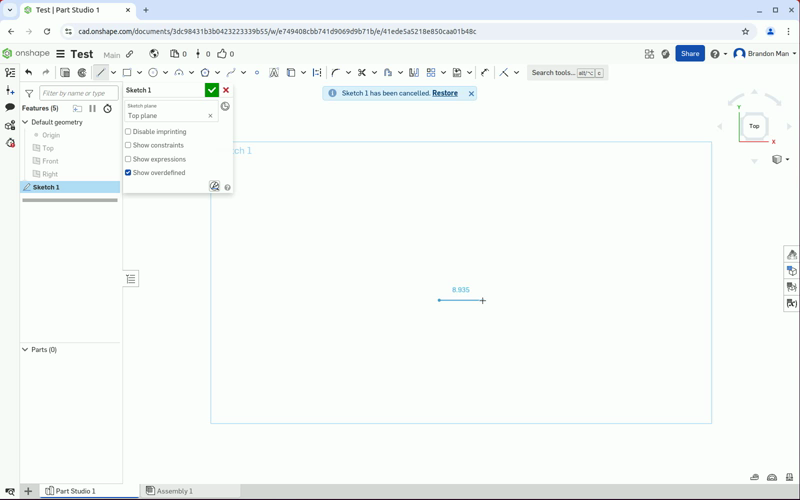
click(482, 300)
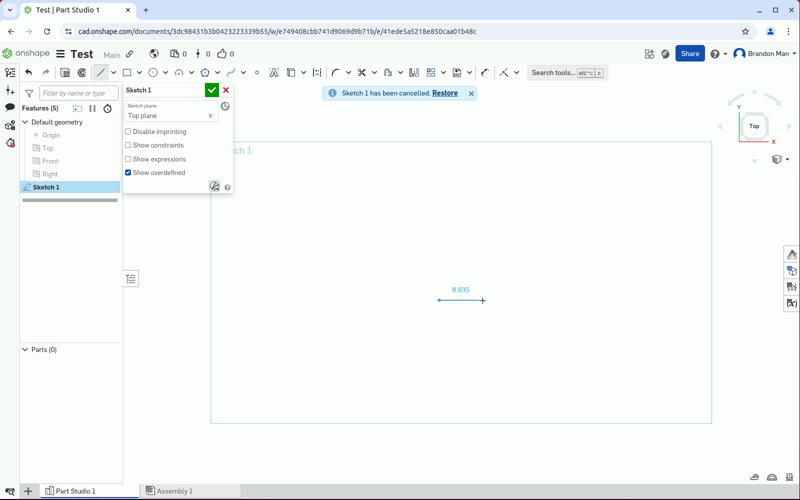
key_up(shift)
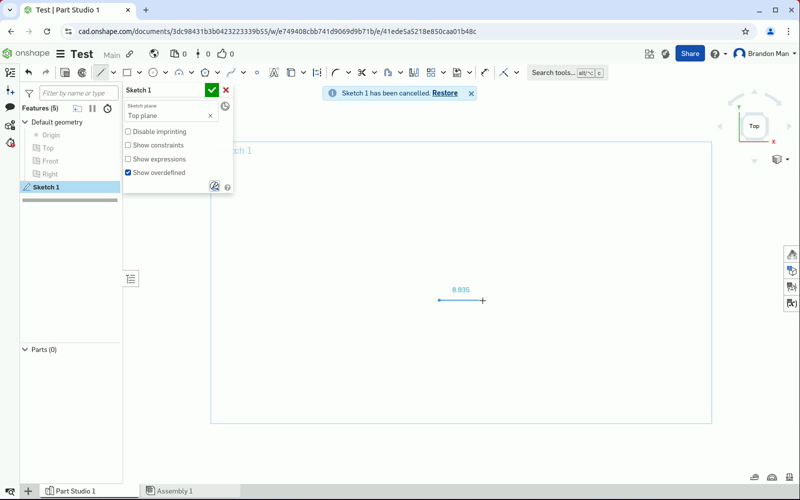
key_down(shift)
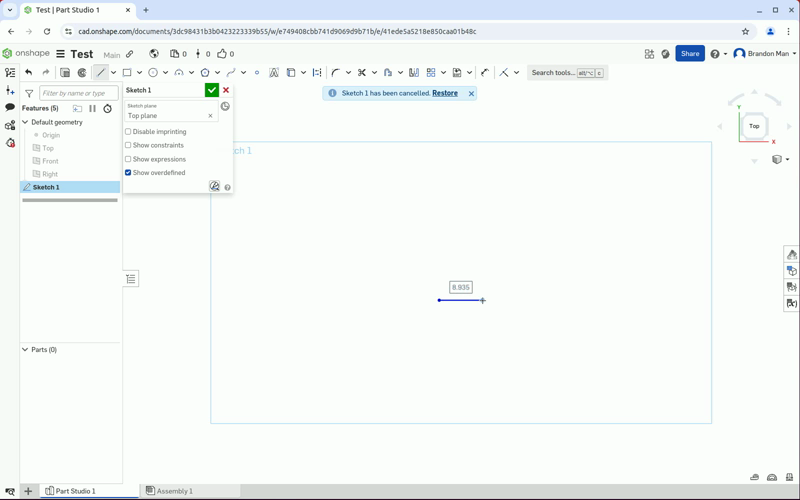
mouse_move(512, 300)
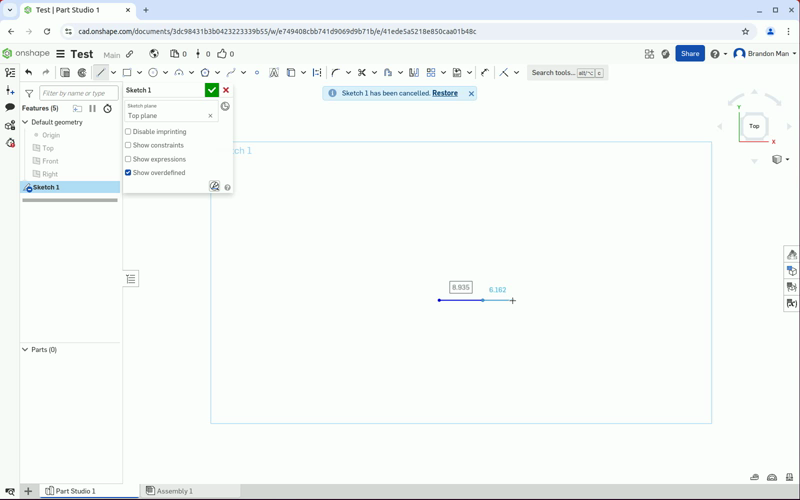
mouse_move(482, 263)
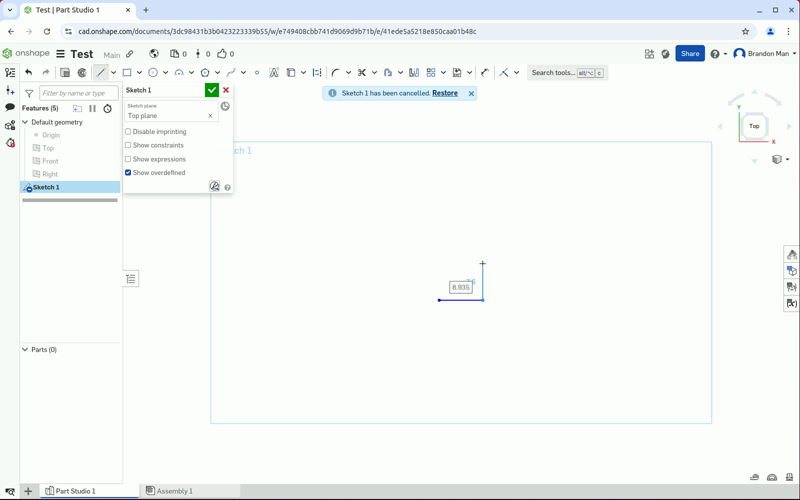
click(482, 263)
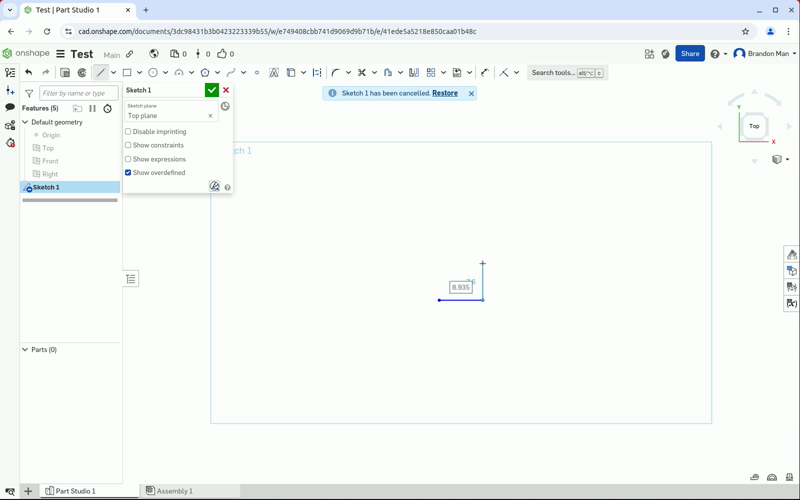
key_up(shift)
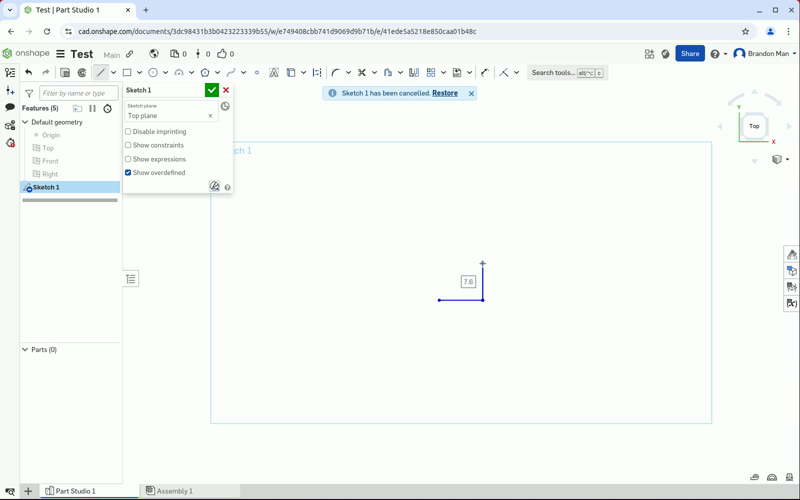
key_down(shift)
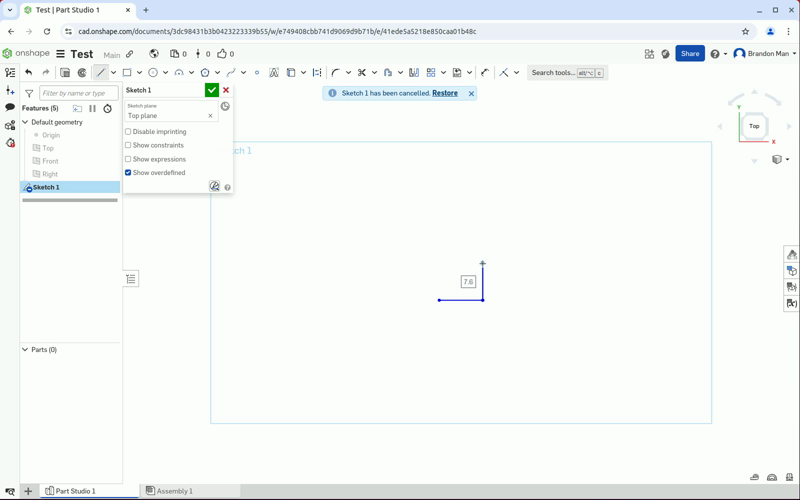
mouse_move(512, 263)
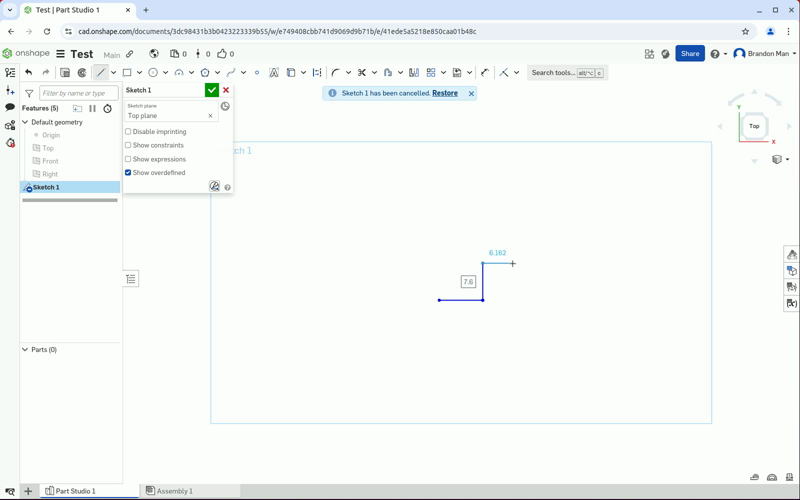
mouse_move(439, 263)
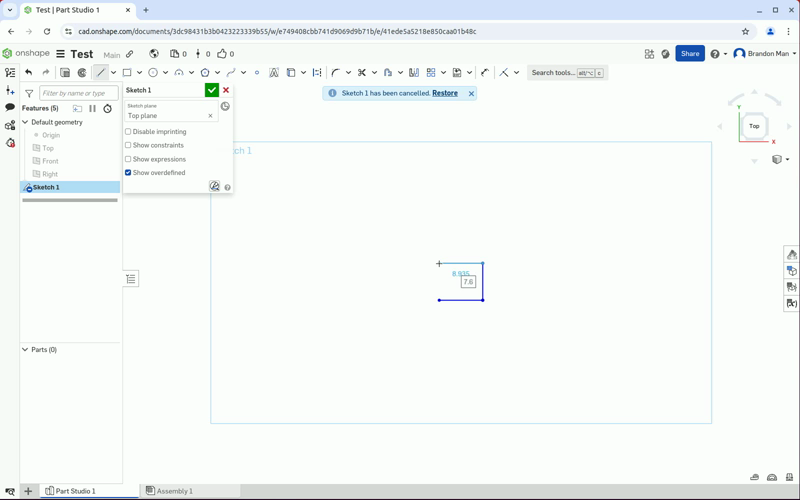
click(439, 263)
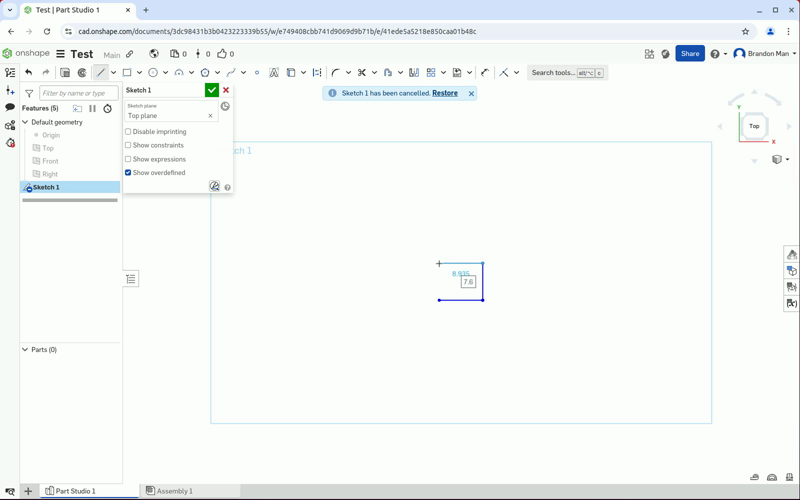
key_up(shift)
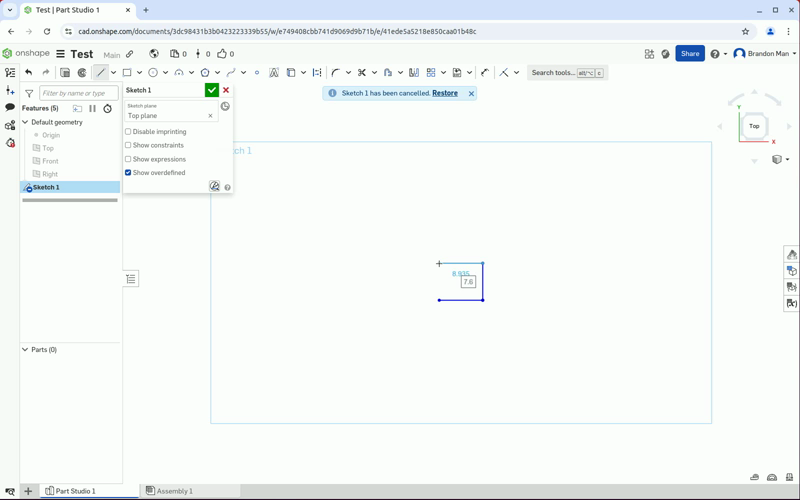
mouse_move(469, 263)
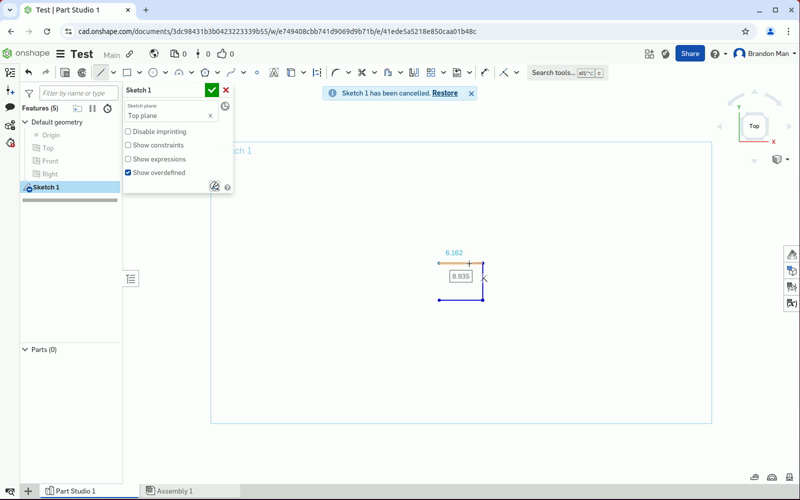
key_down(shift)
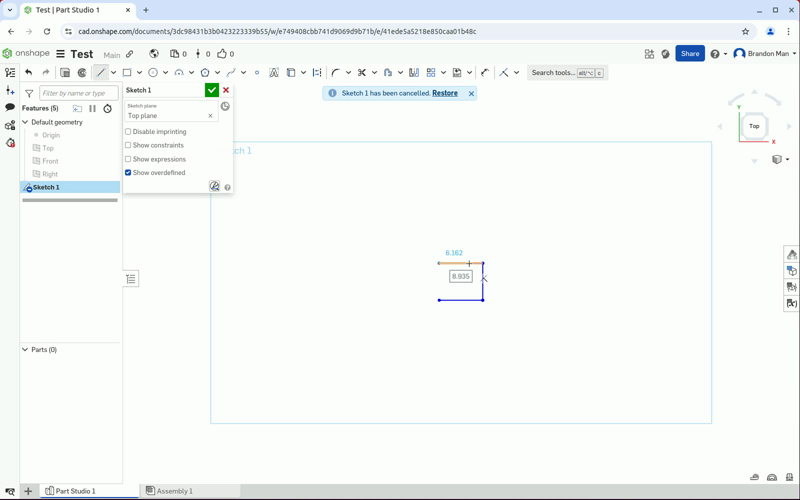
mouse_move(439, 300)
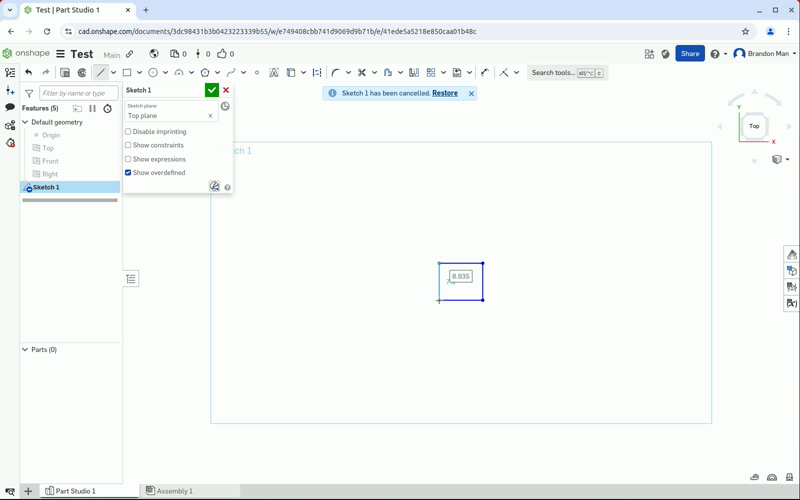
key_up(shift)
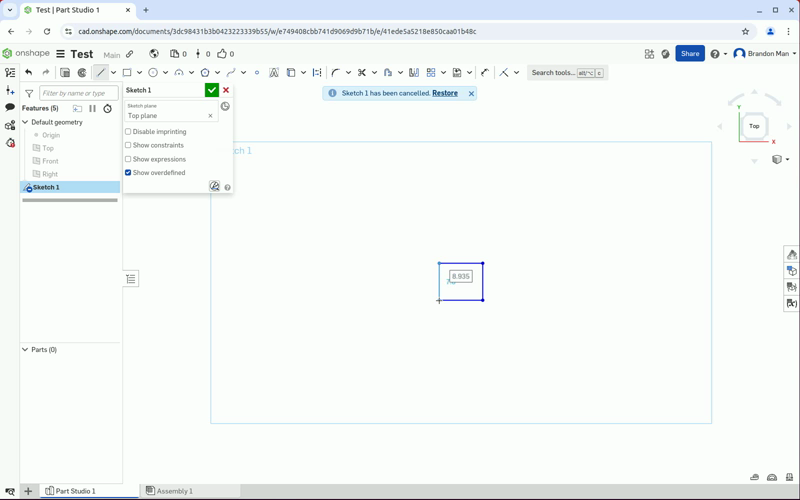
click(439, 300)
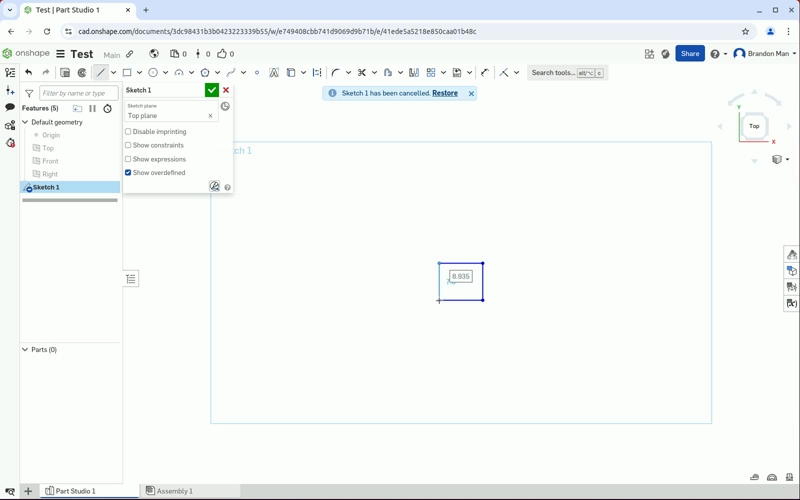
key(esc)
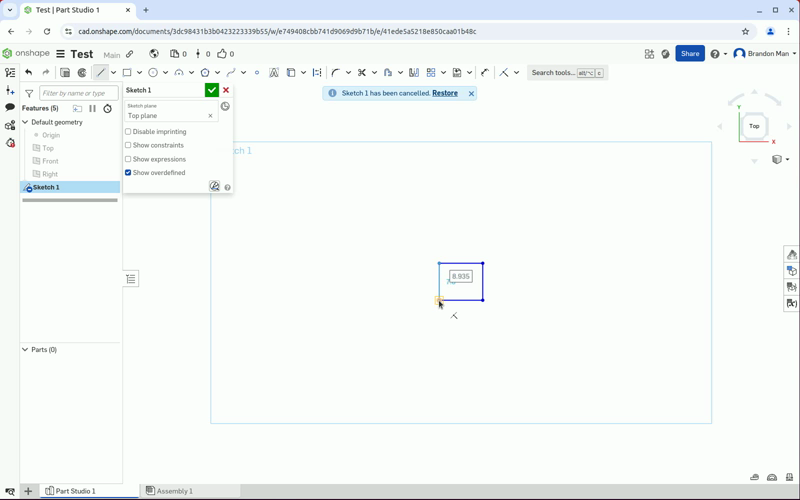
mouse_move(456, 268)
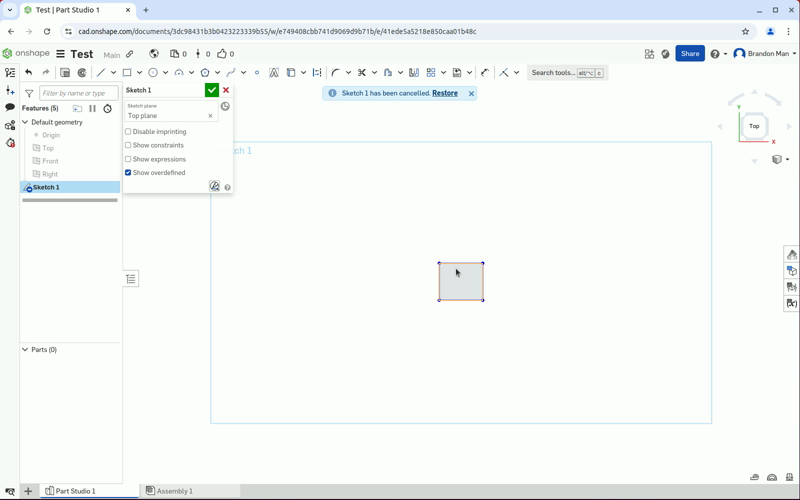
scroll(6)
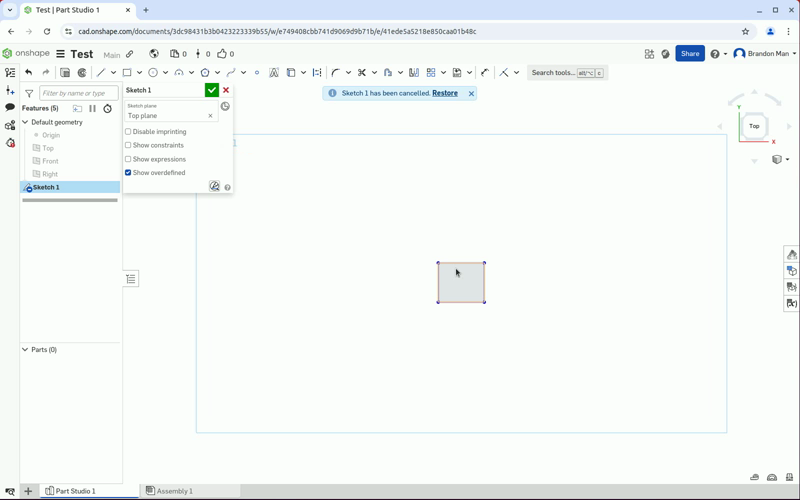
scroll(6)
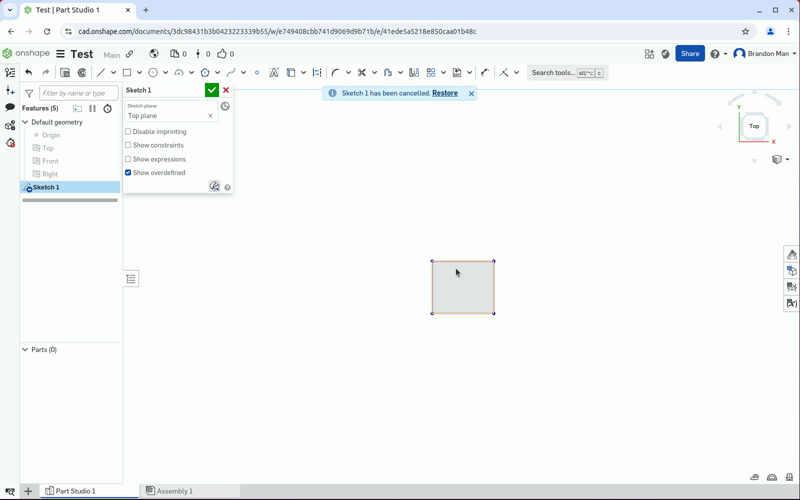
scroll(6)
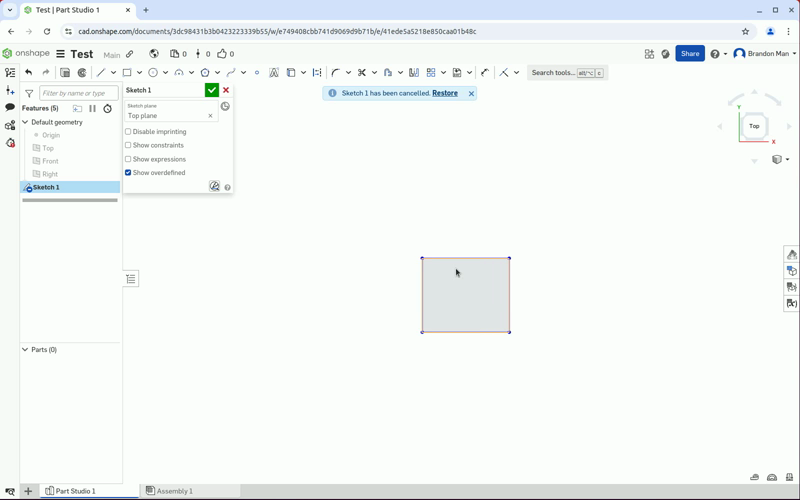
scroll(6)
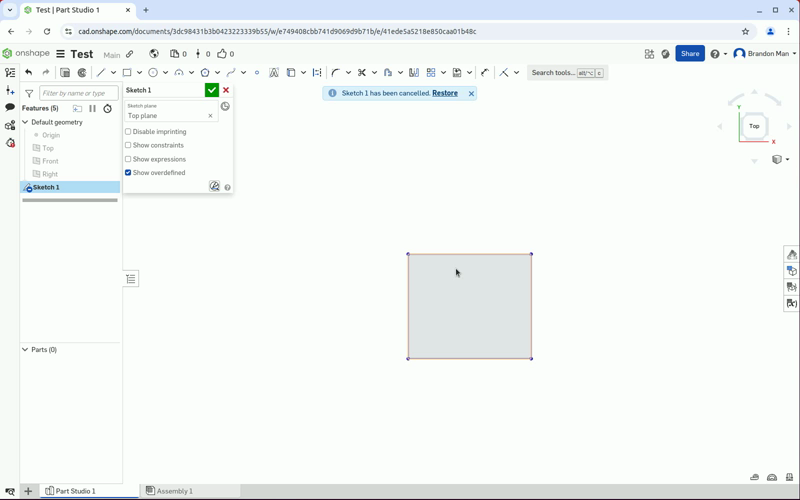
scroll(6)
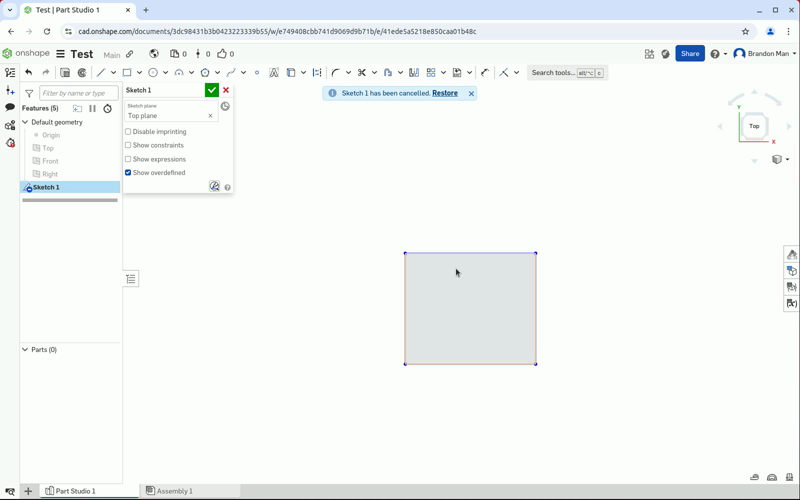
scroll(6)
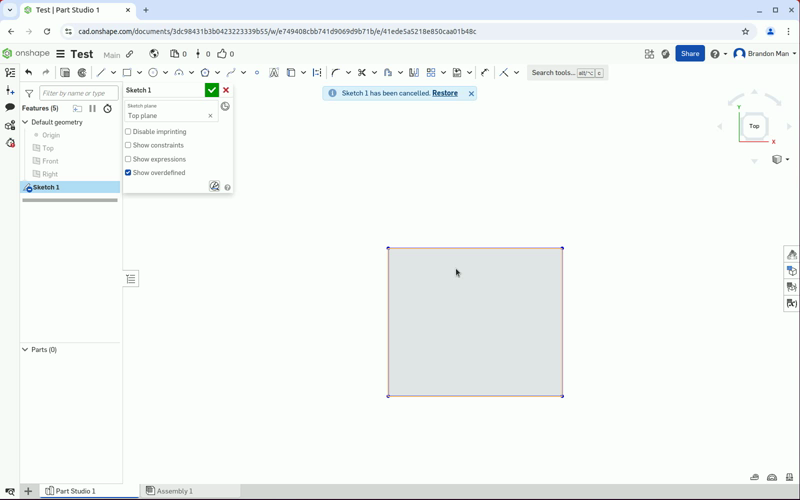
scroll(6)
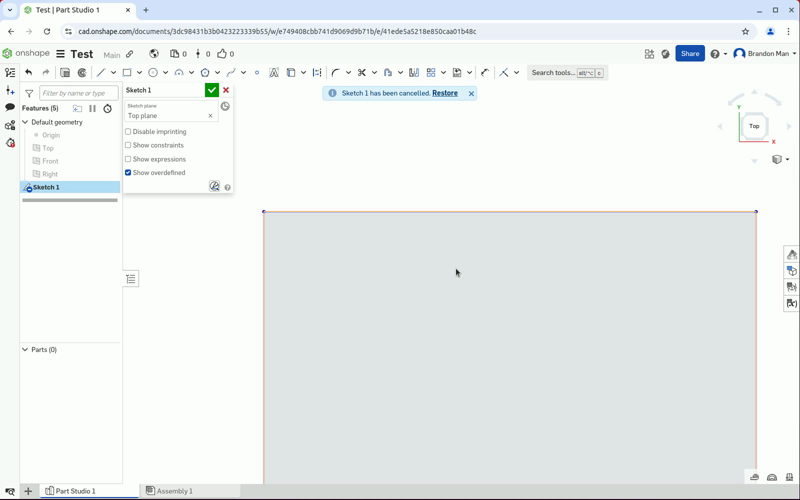
click(456, 268)
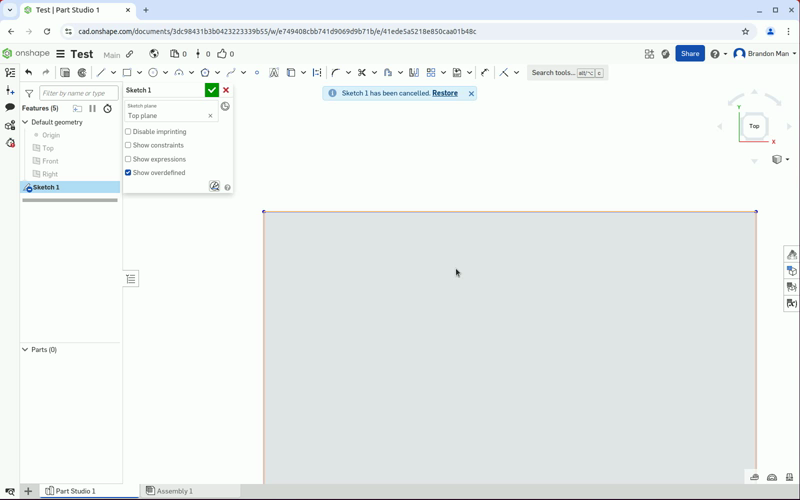
scroll(-6)
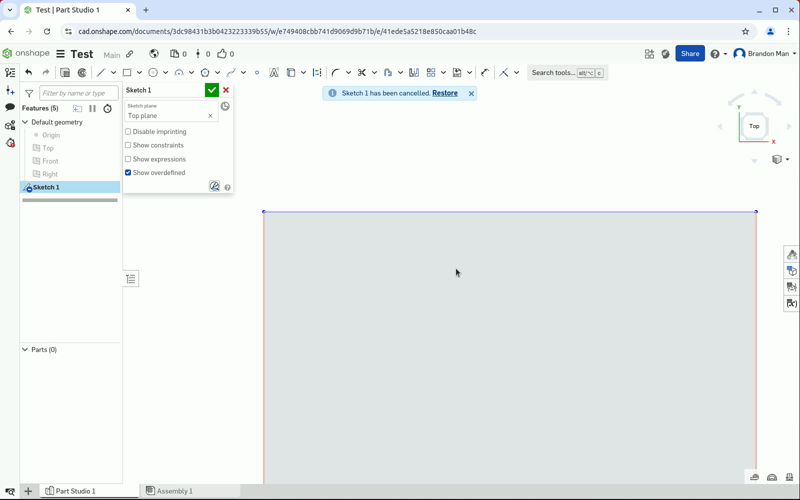
scroll(-6)
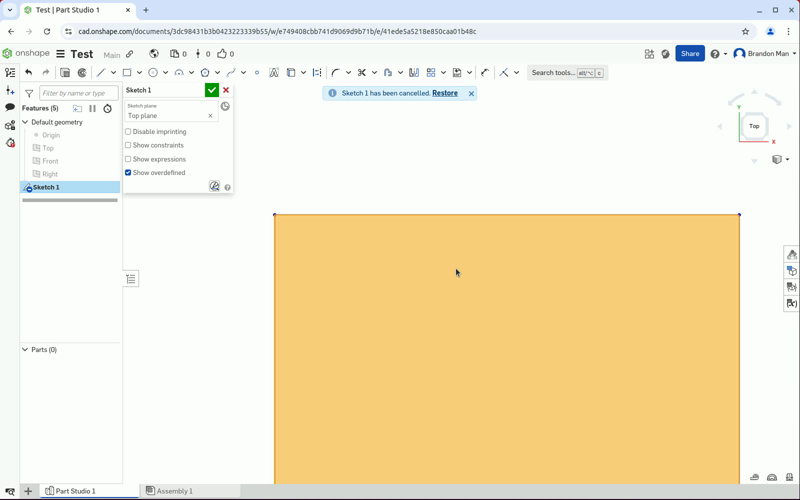
scroll(-6)
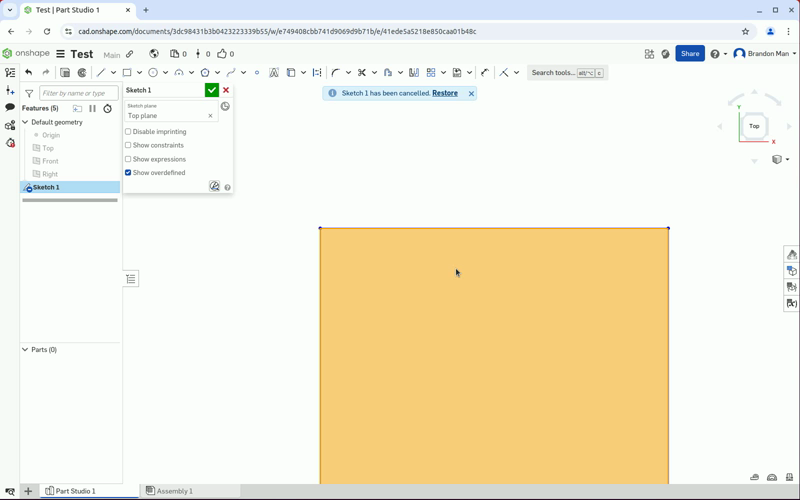
scroll(-6)
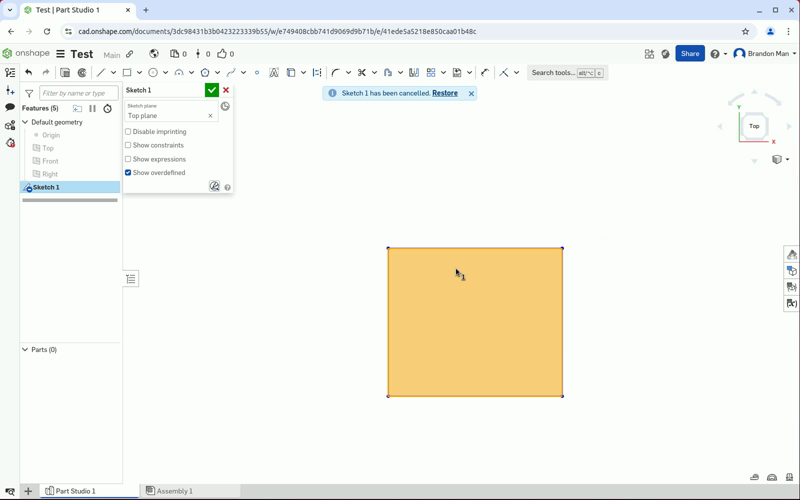
scroll(-6)
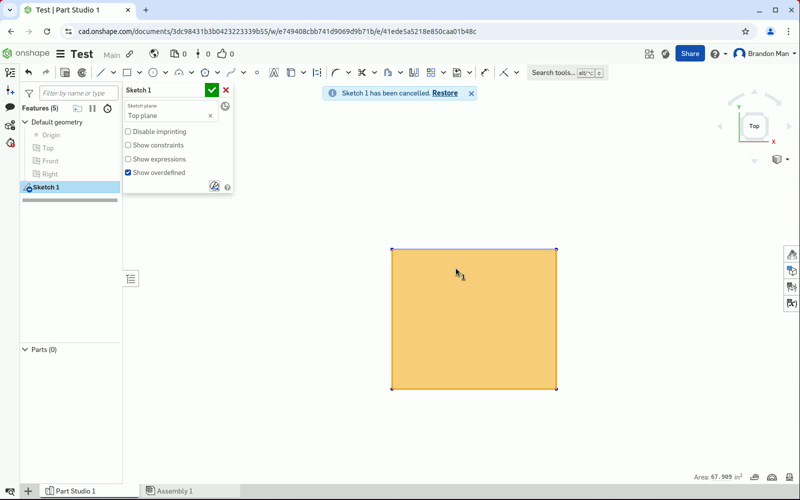
scroll(-6)
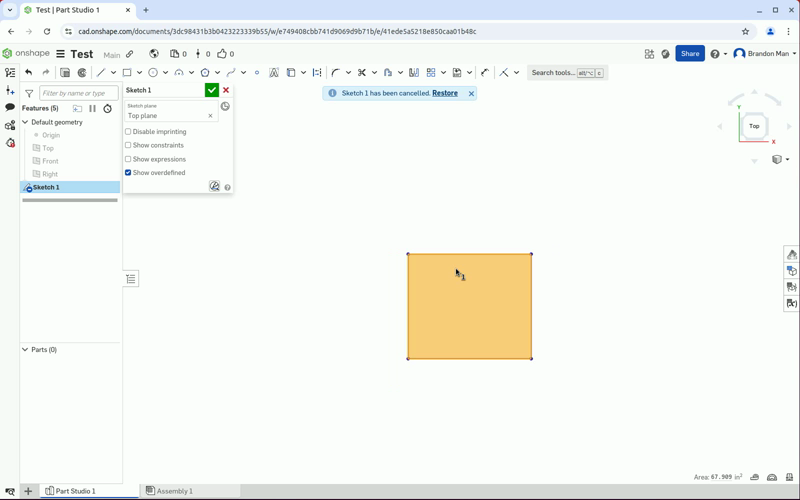
scroll(-6)
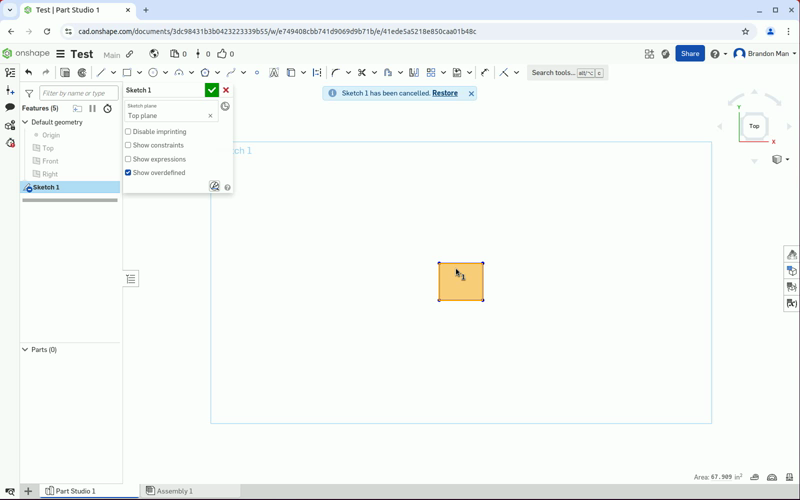
mouse_move(73, 352)
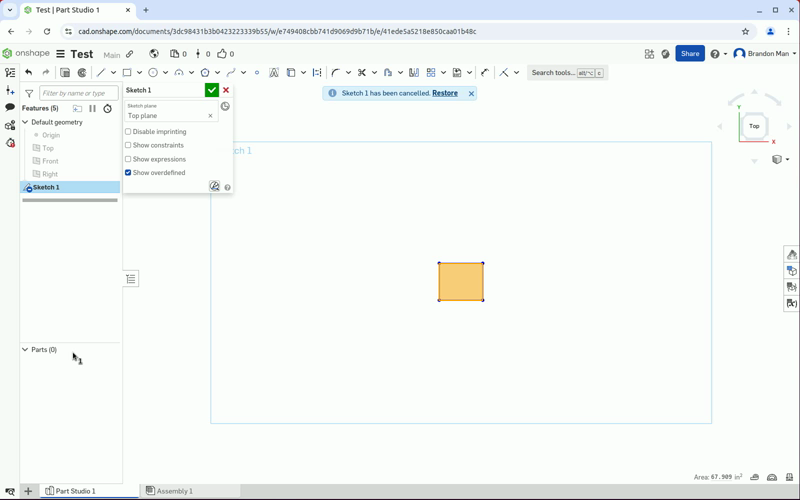
key(shift+y)
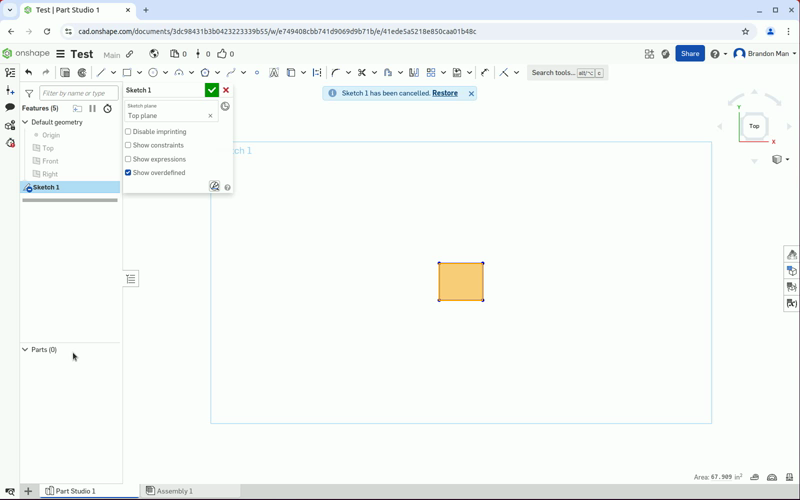
key(shift+e)
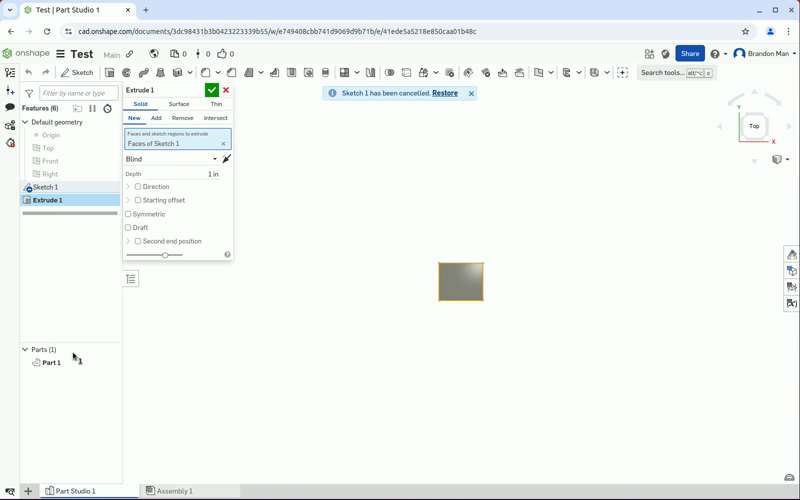
mouse_move(143, 106)
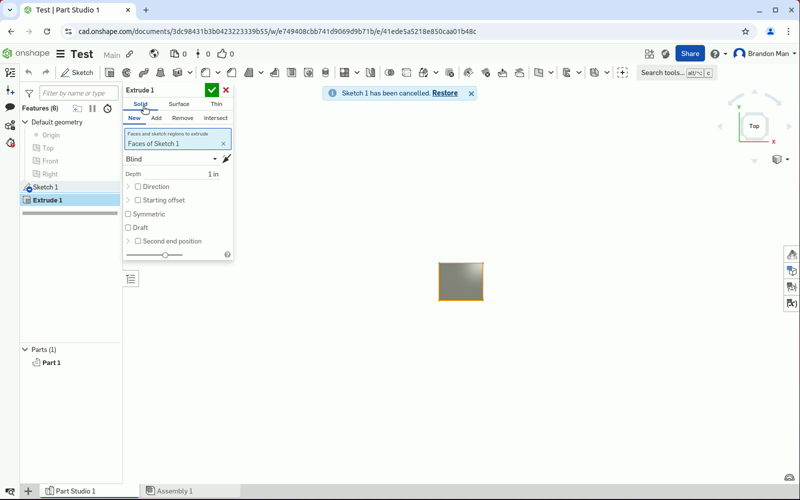
click(143, 106)
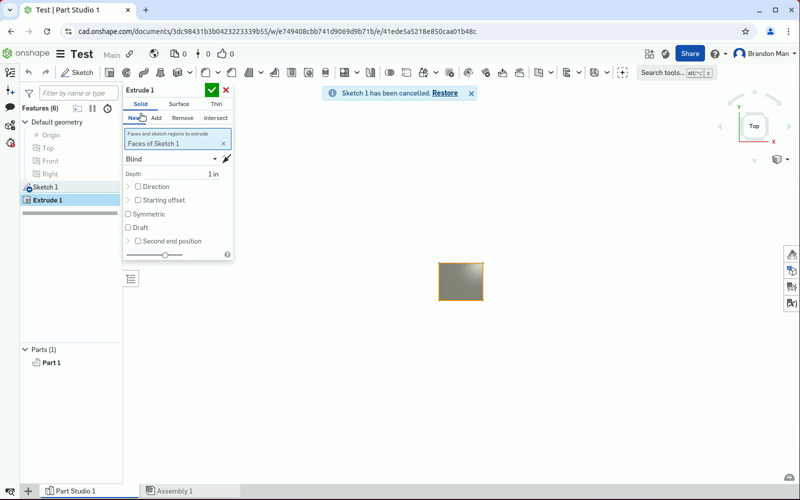
mouse_move(137, 120)
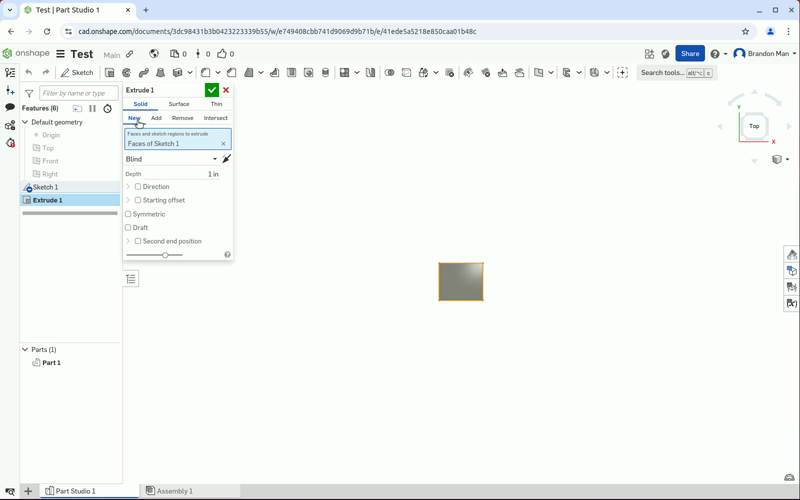
click(137, 120)
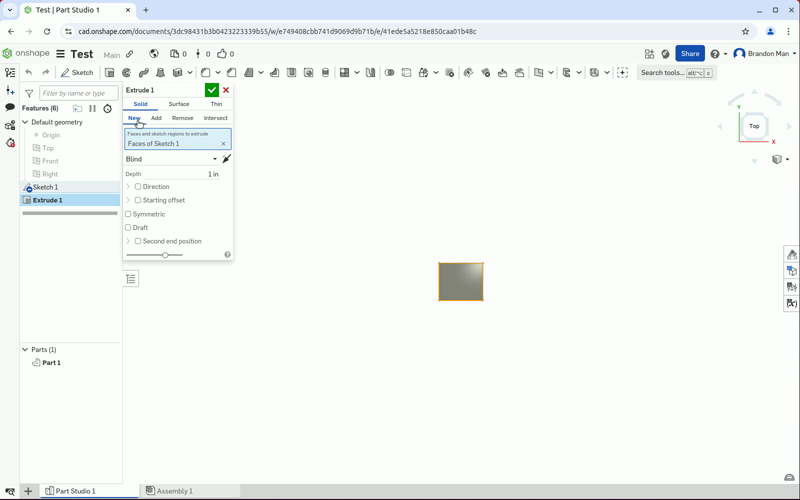
key(tab, 4)
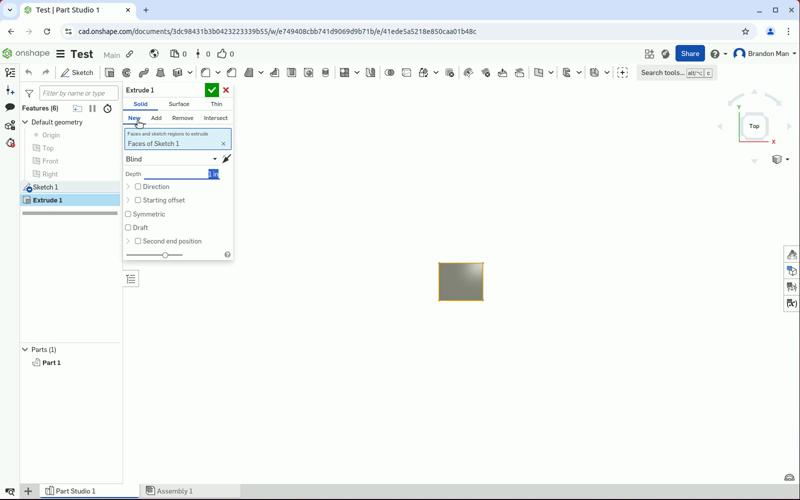
text(0.241)
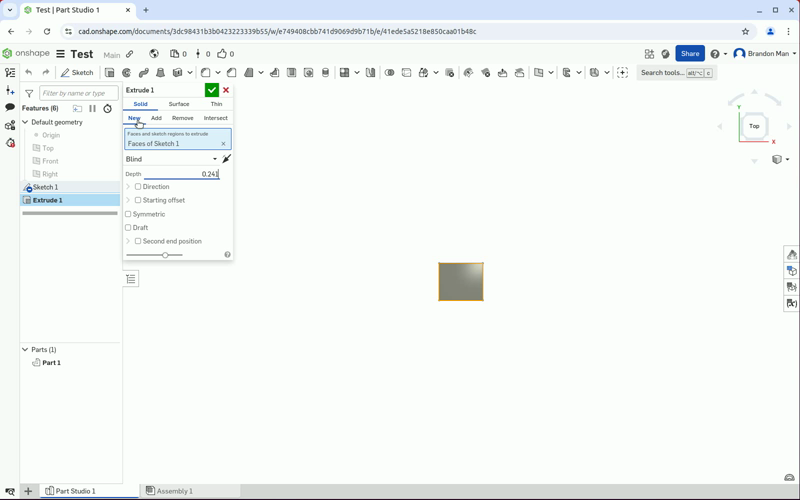
key(enter)
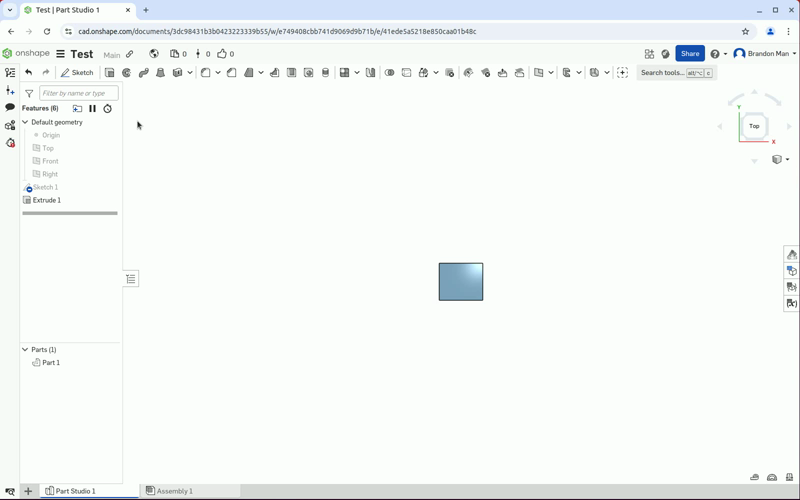
key(shift+h)
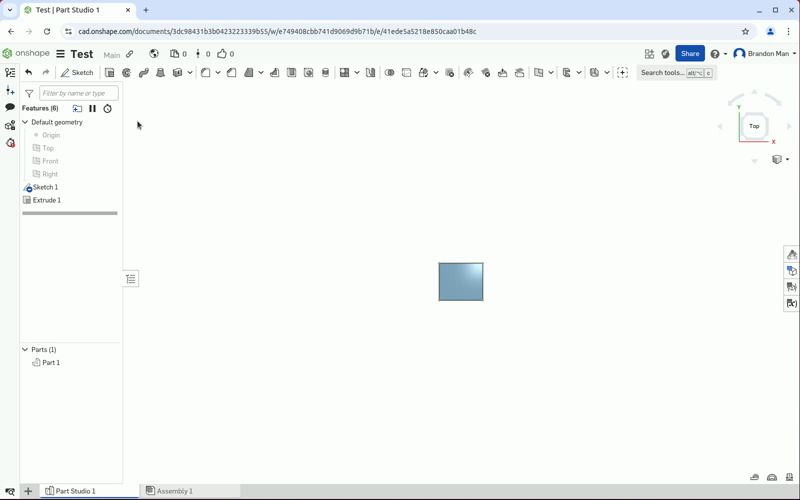
key(shift+h)
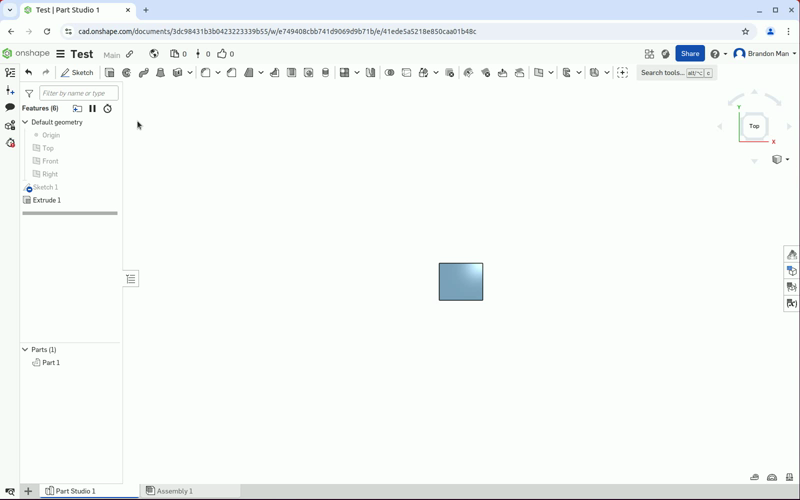
mouse_move(73, 189)
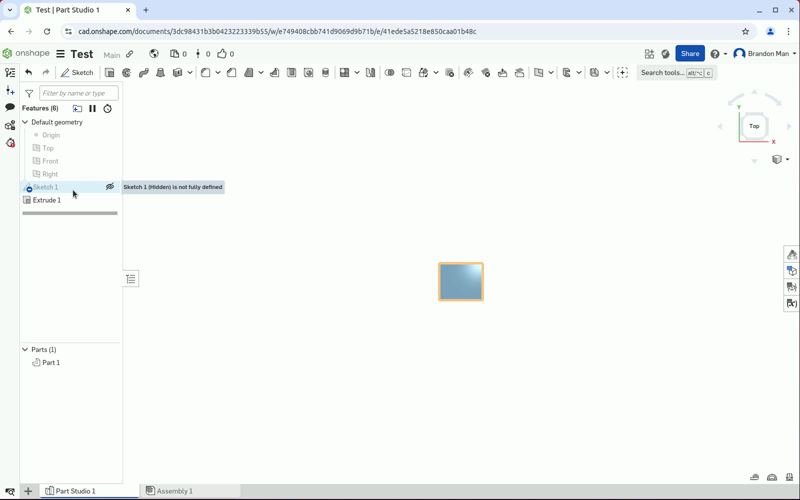
click(73, 189)
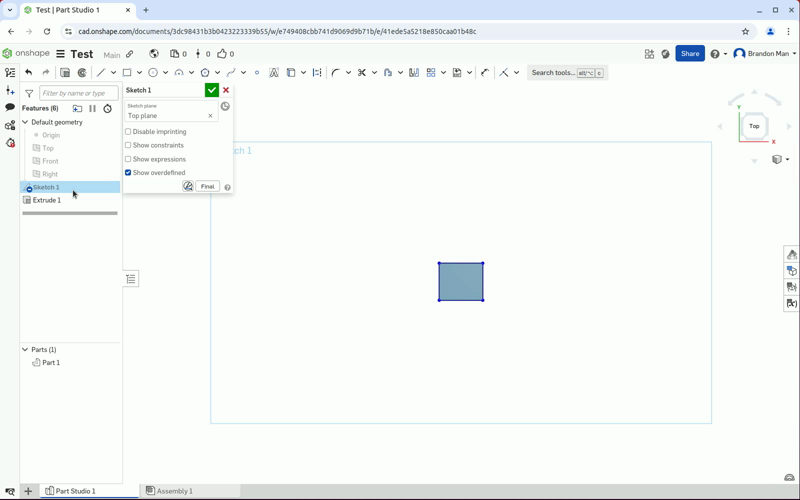
mouse_move(229, 92)
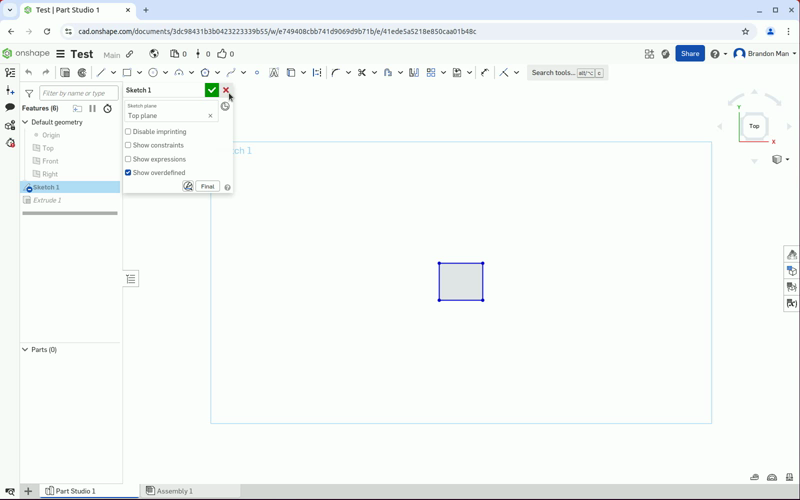
click(229, 92)
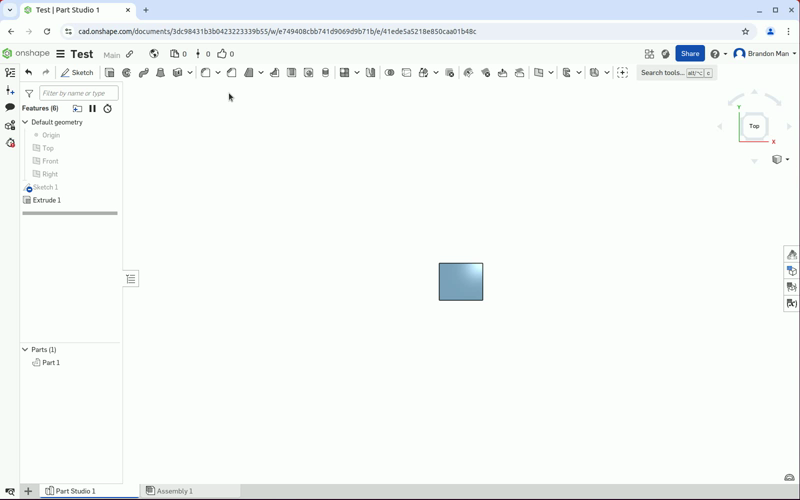
mouse_move(541, 75)
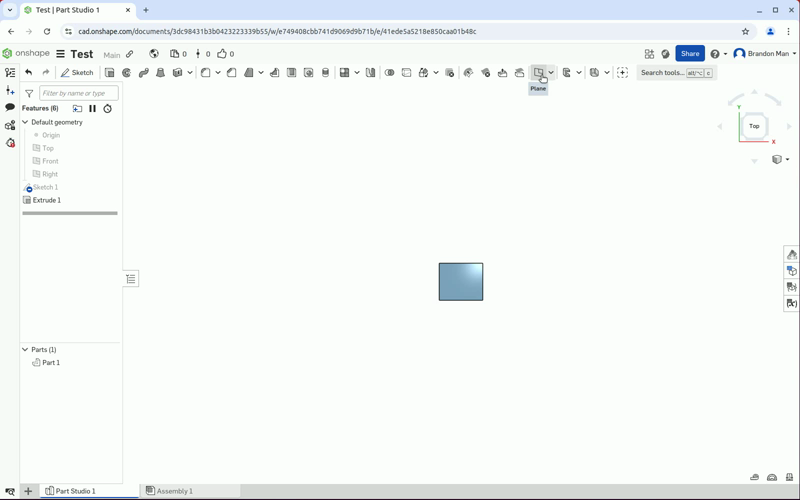
click(541, 75)
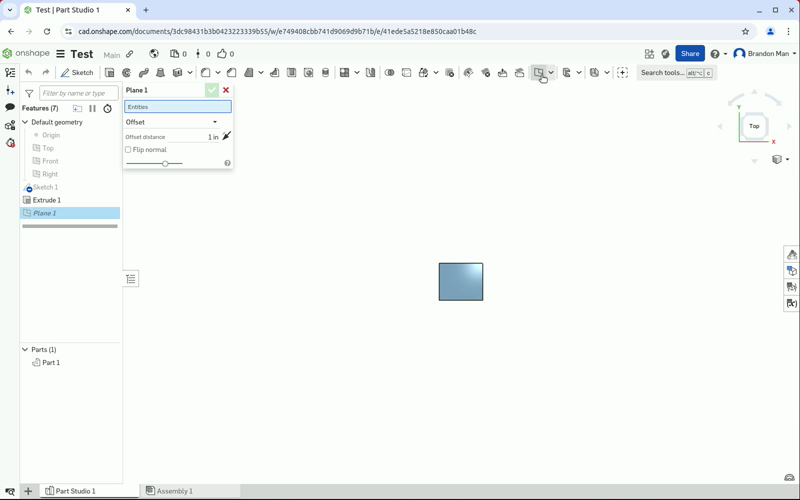
mouse_move(73, 150)
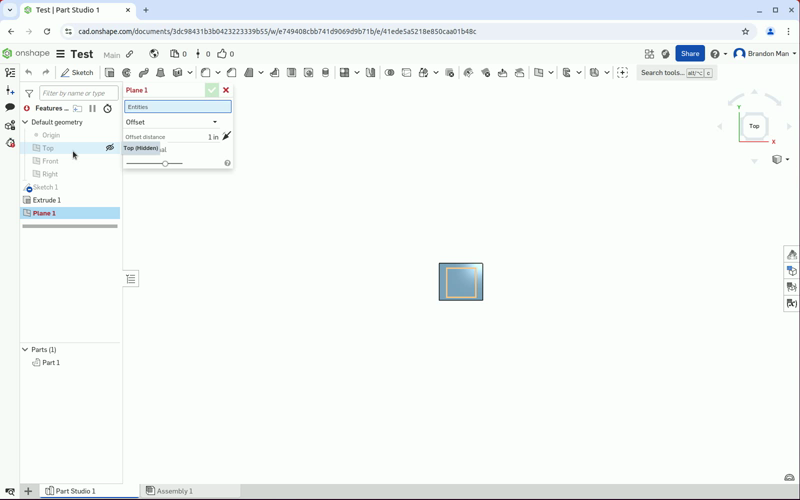
click(73, 150)
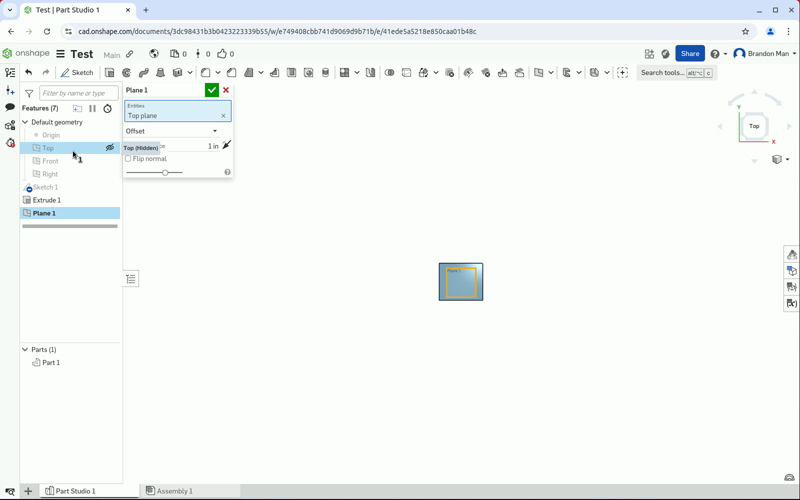
key(tab, 2)
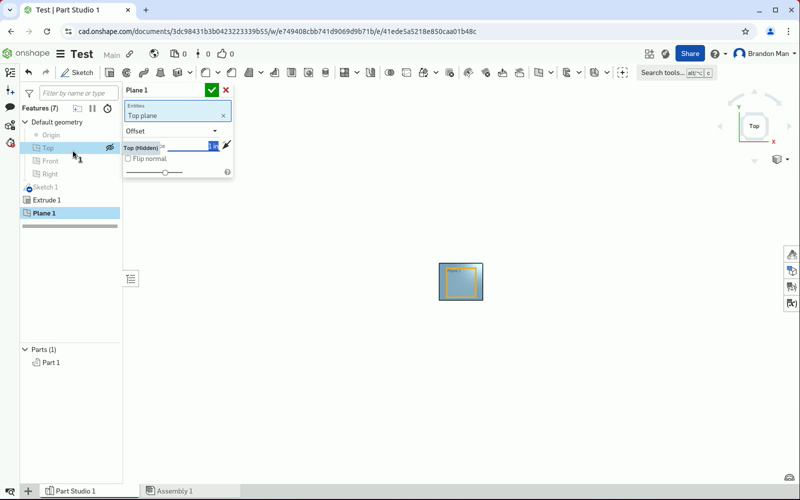
text(0.246)
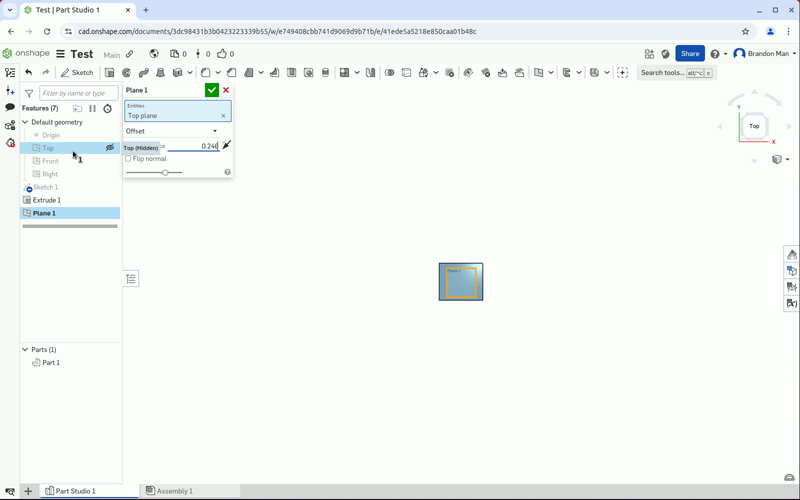
key(enter, 2)
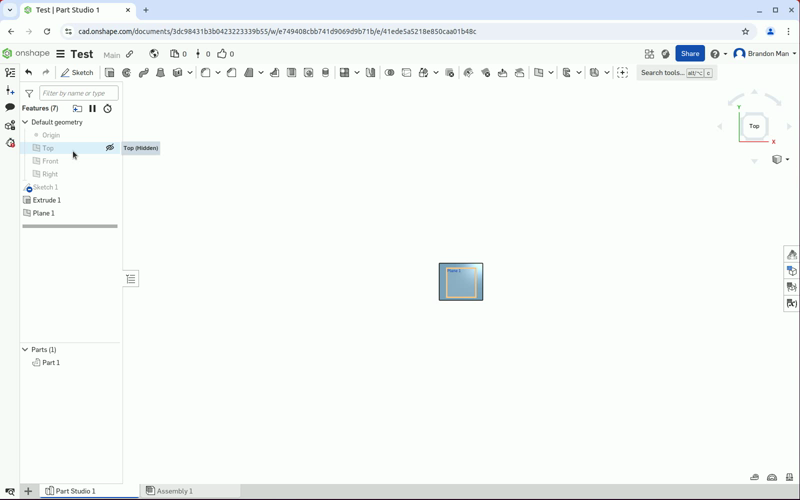
key(shift+s)
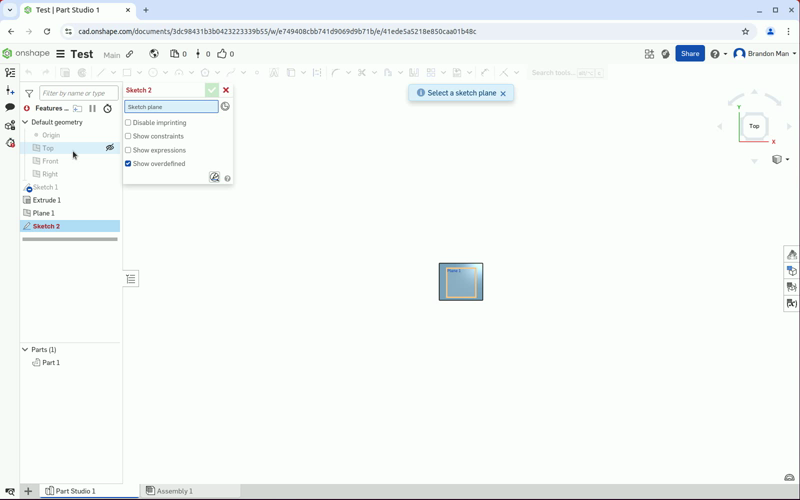
mouse_move(73, 215)
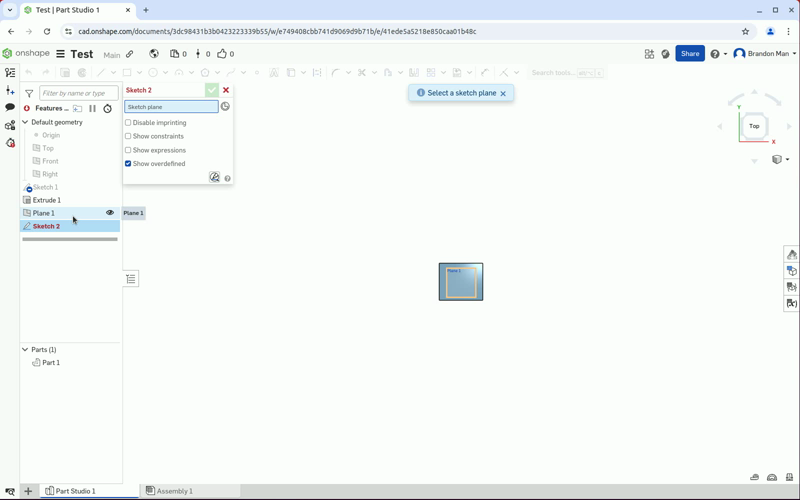
click(73, 215)
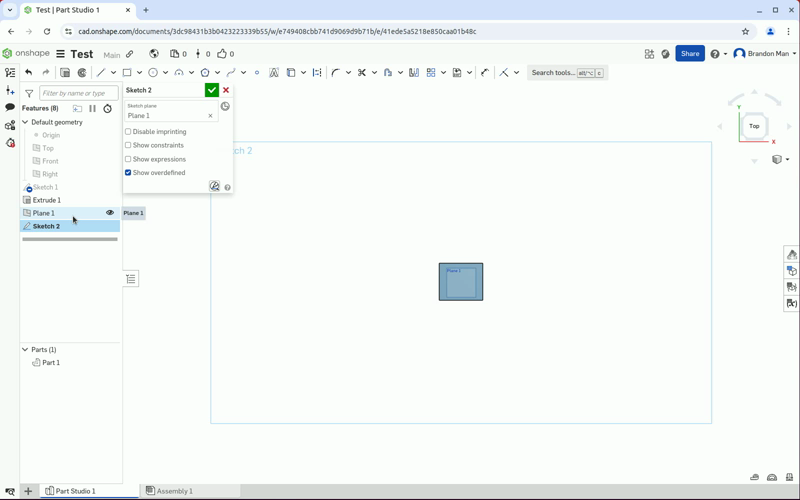
mouse_move(73, 352)
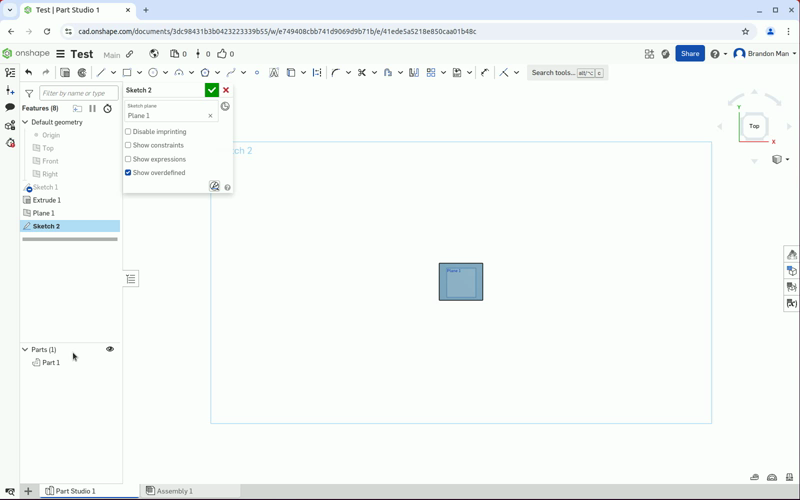
key(y)
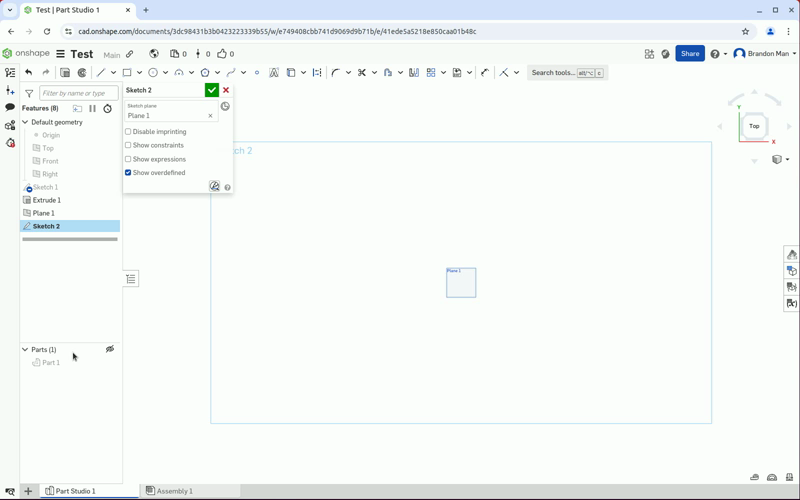
key(c)
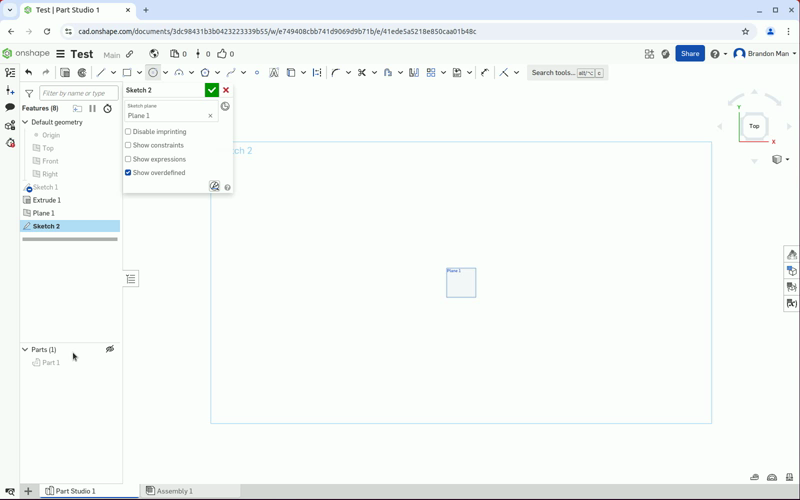
key_down(shift)
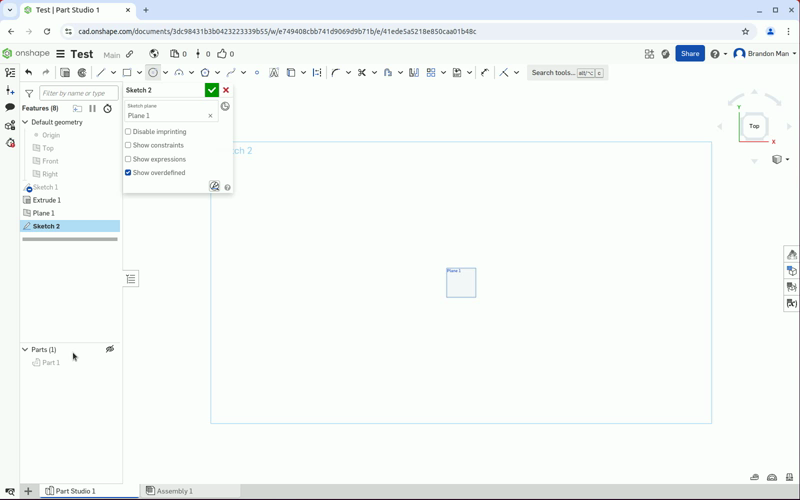
mouse_move(447, 270)
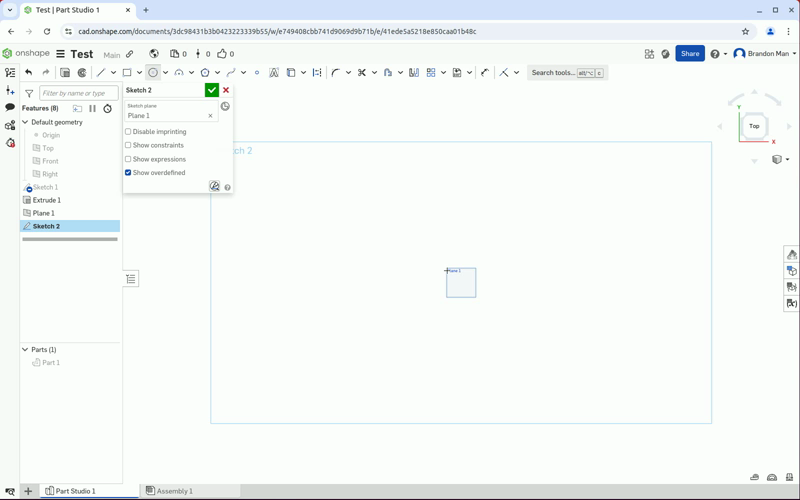
click(447, 270)
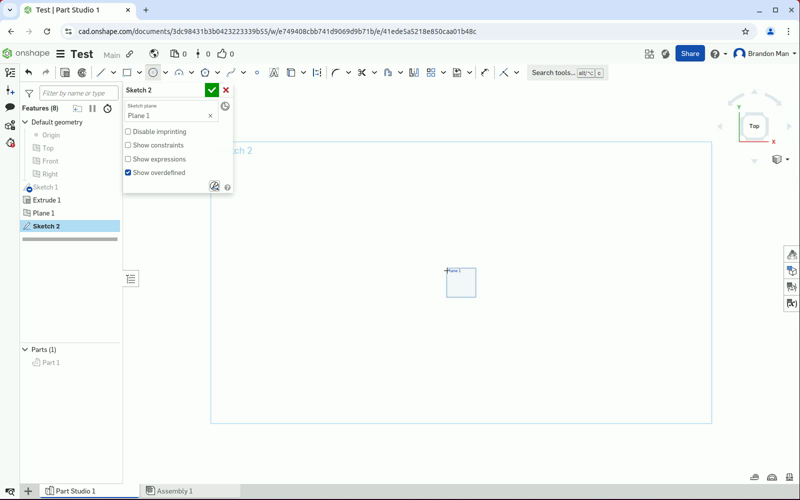
key_up(shift)
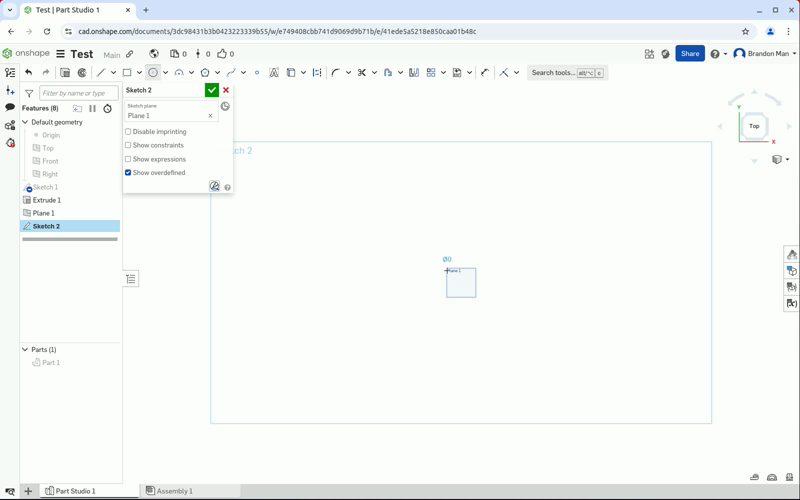
mouse_move(450, 270)
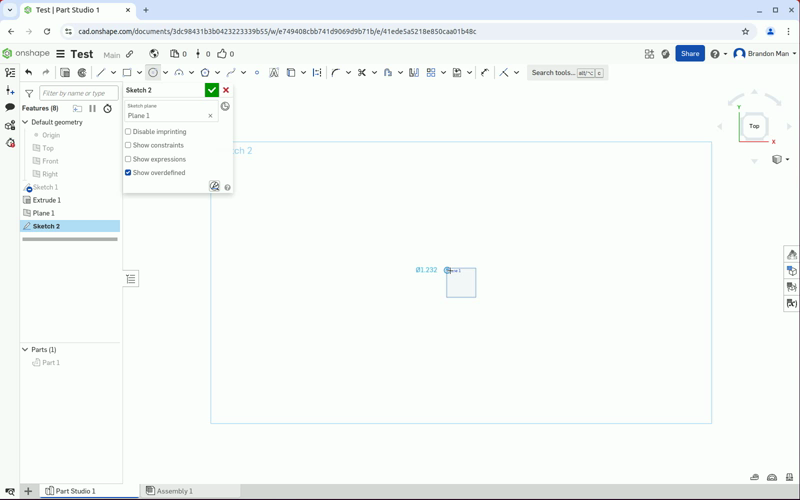
click(450, 270)
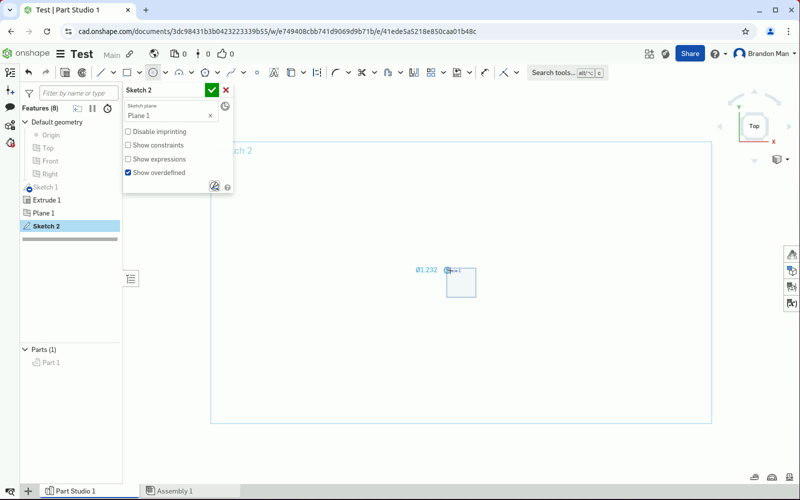
key(esc)
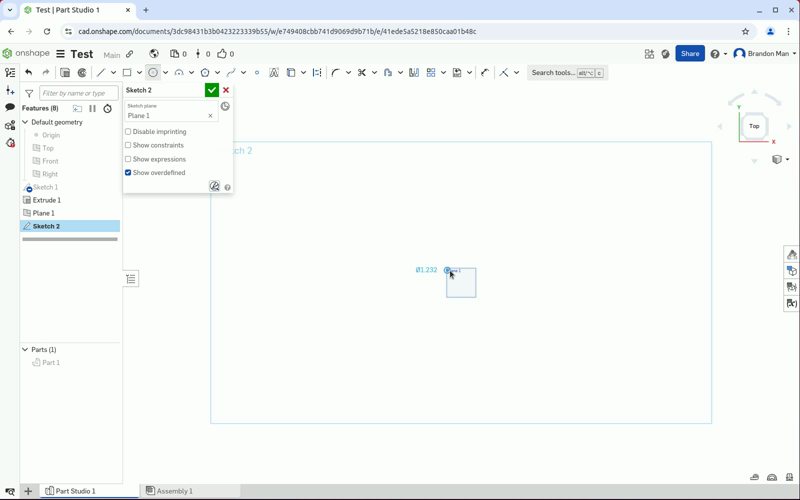
mouse_move(447, 267)
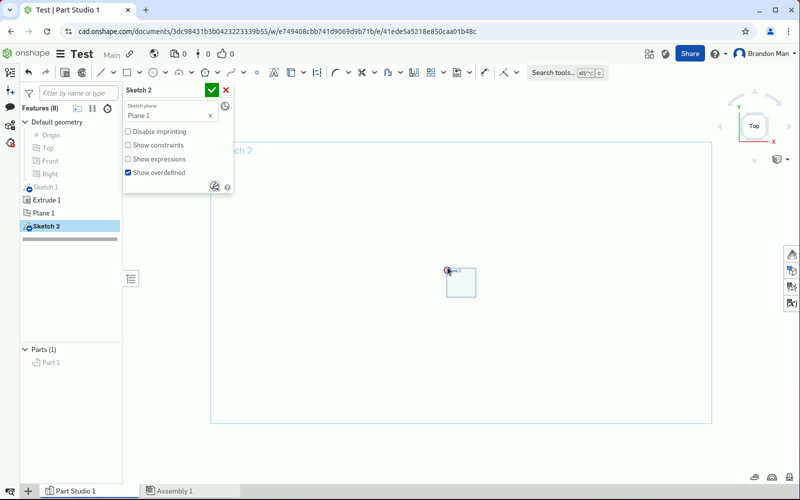
scroll(6)
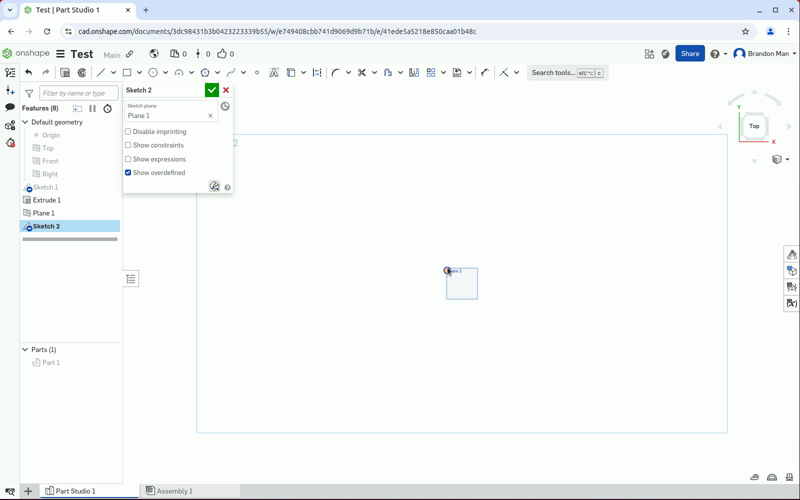
scroll(6)
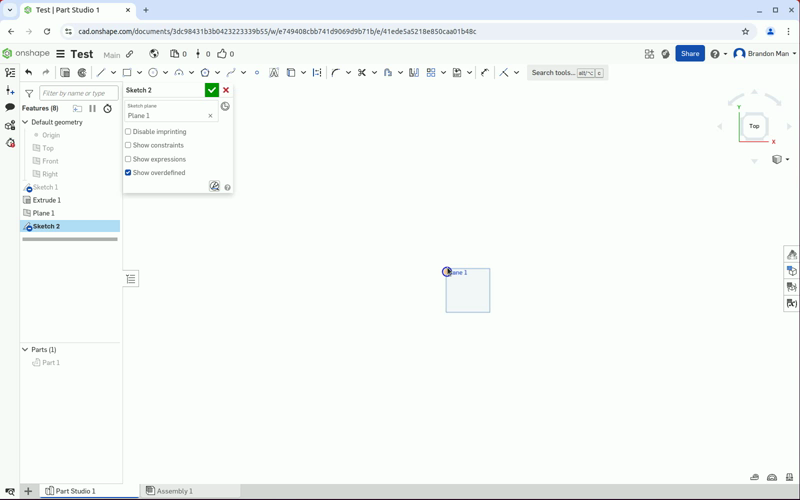
scroll(6)
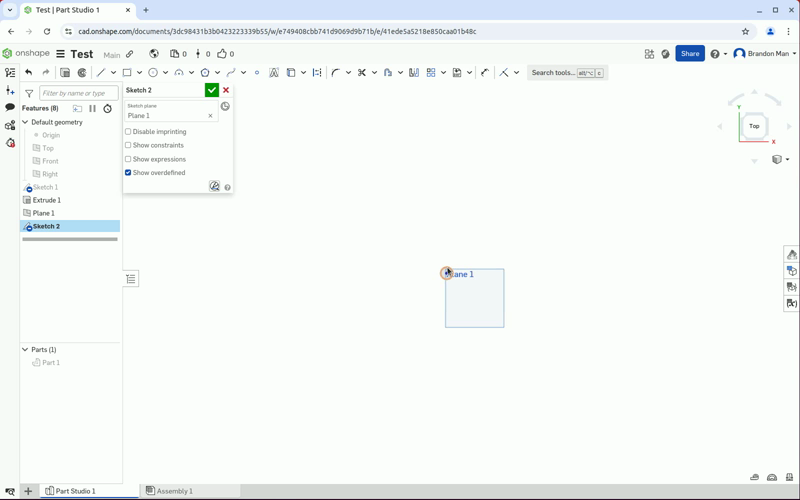
scroll(6)
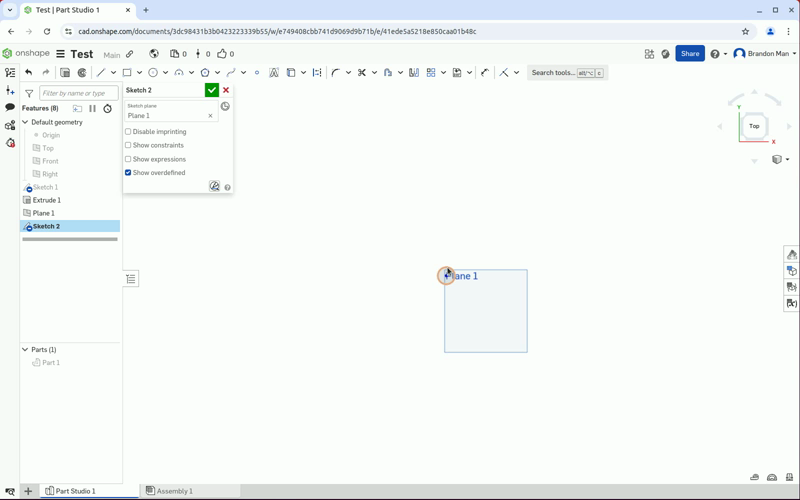
scroll(6)
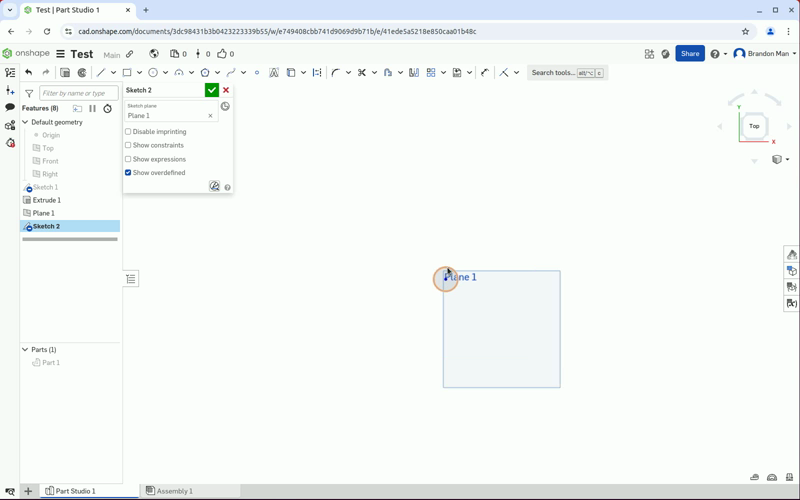
scroll(6)
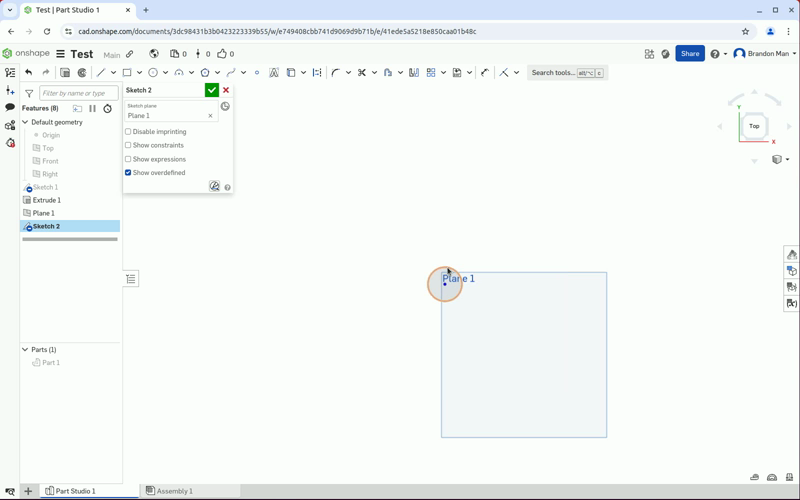
scroll(6)
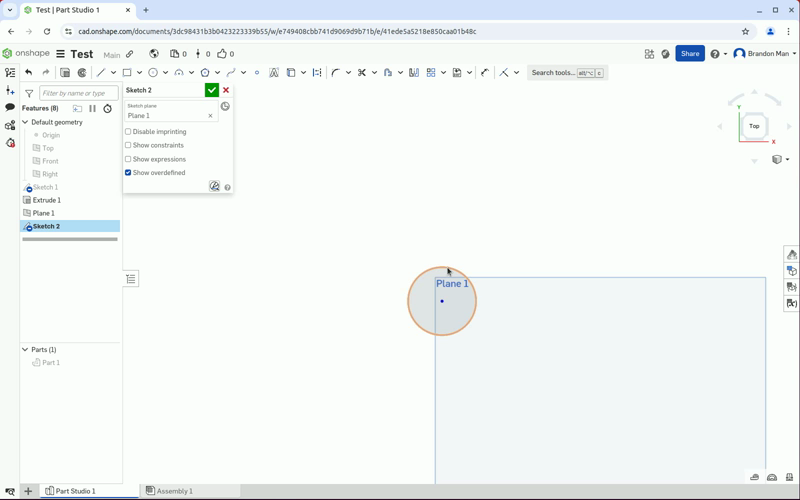
click(447, 267)
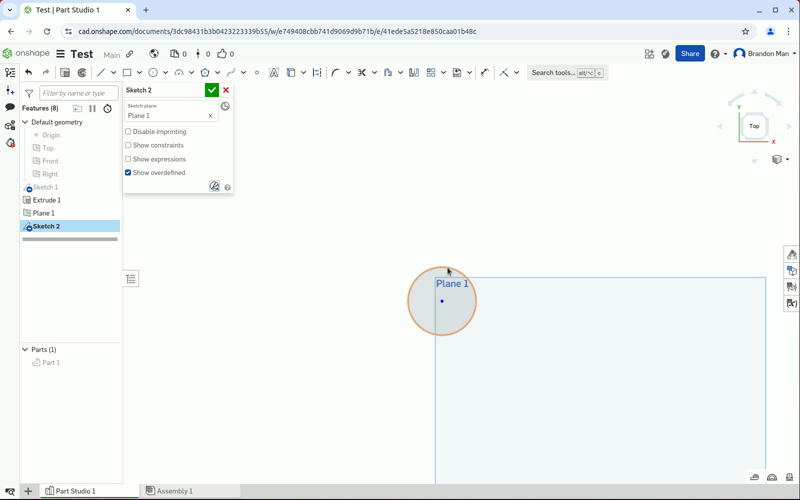
scroll(-6)
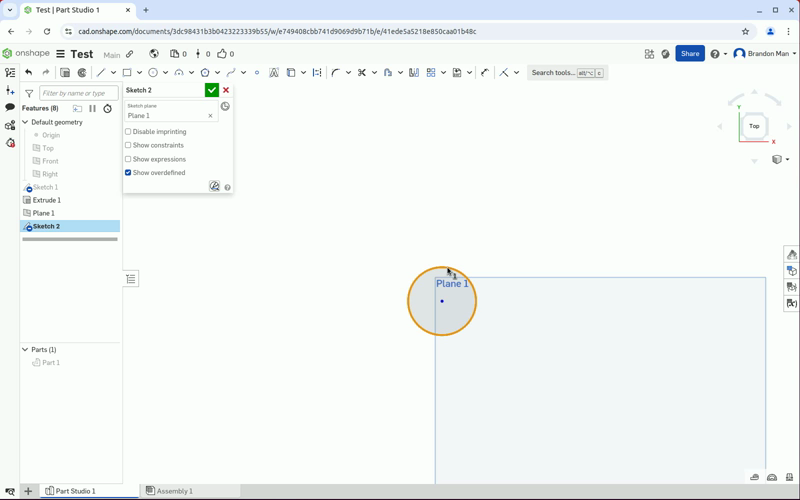
scroll(-6)
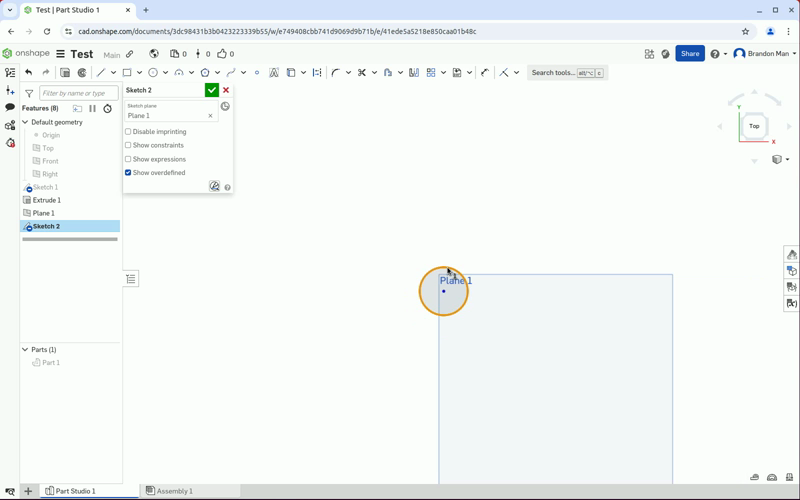
scroll(-6)
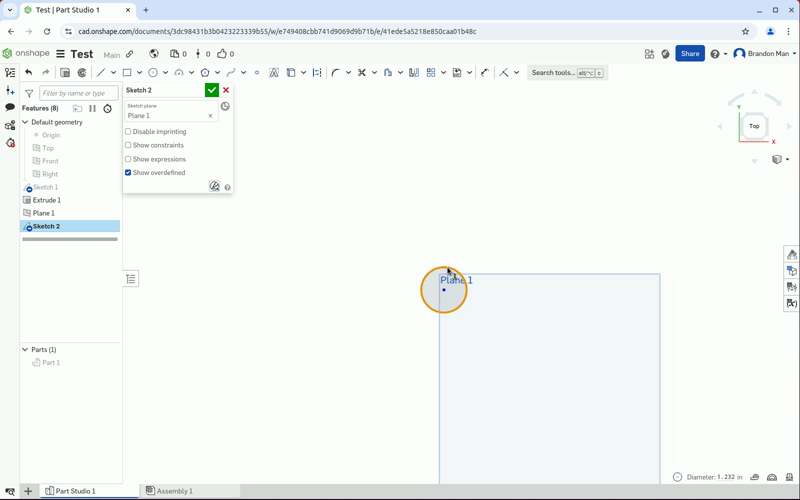
scroll(-6)
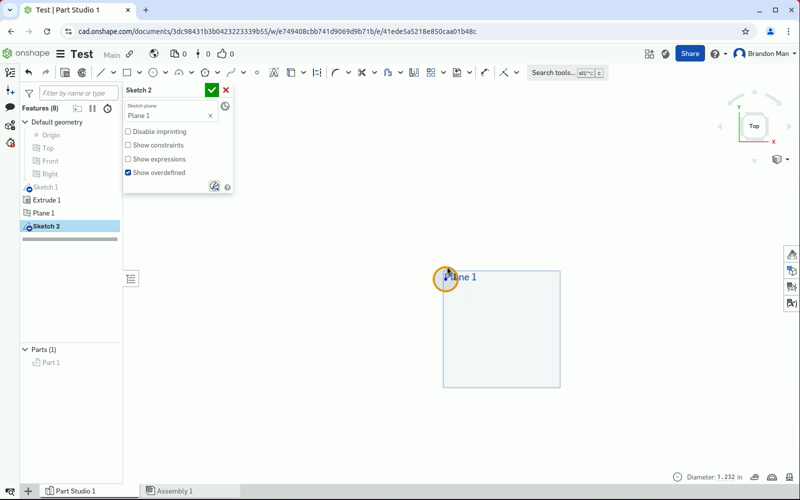
scroll(-6)
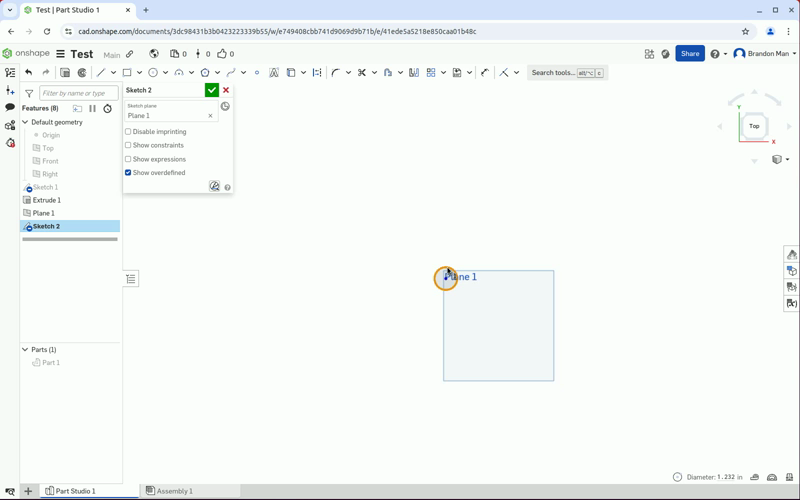
scroll(-6)
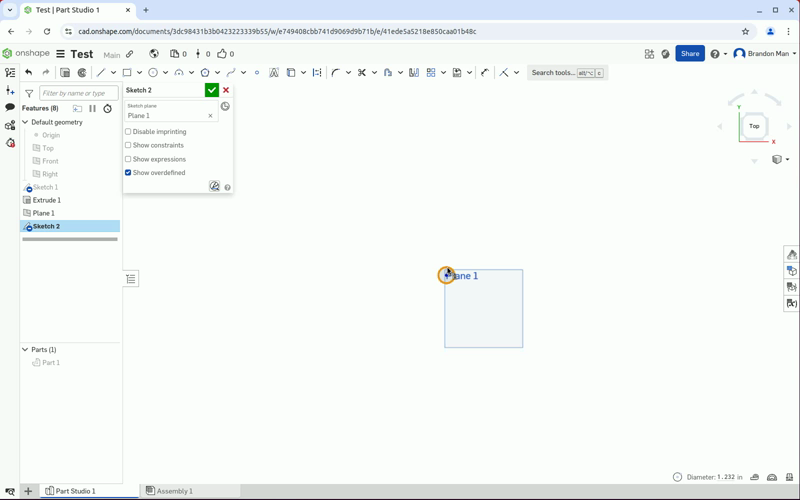
scroll(-6)
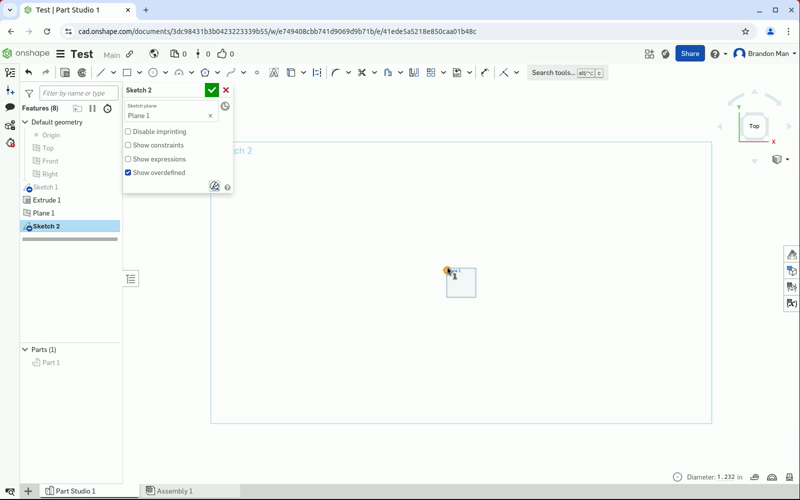
mouse_move(73, 352)
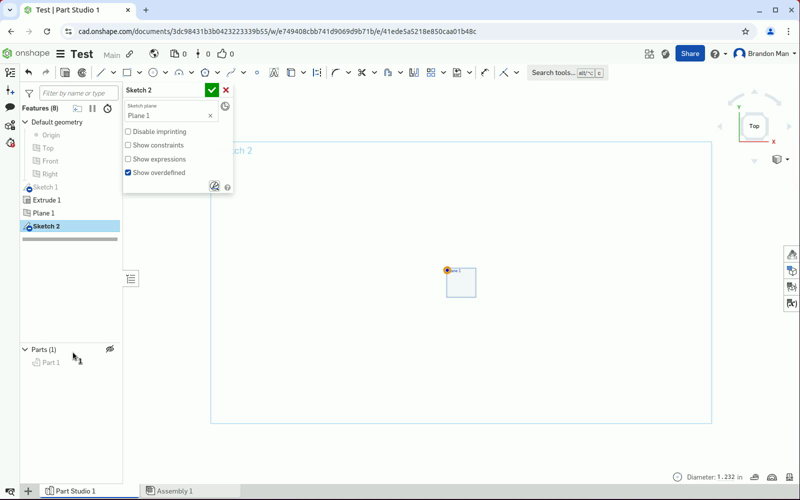
key(shift+y)
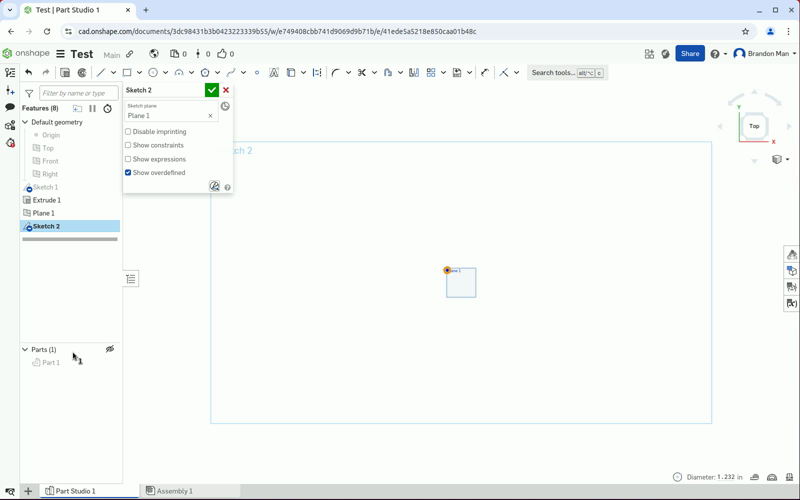
key(shift+e)
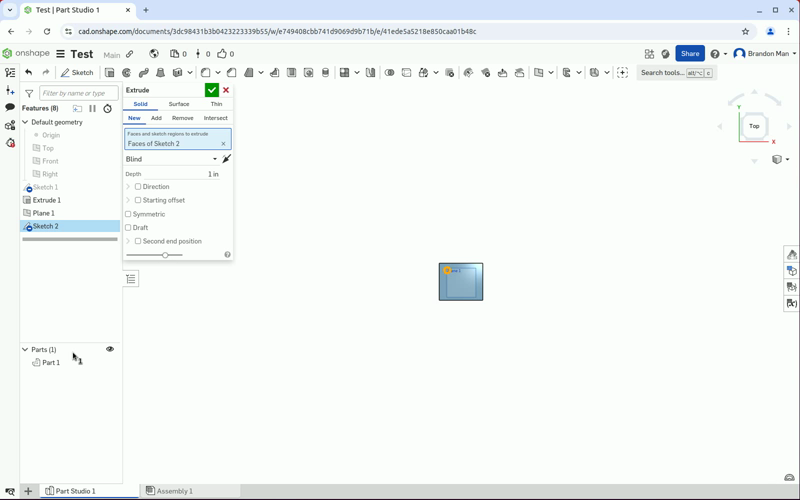
mouse_move(143, 106)
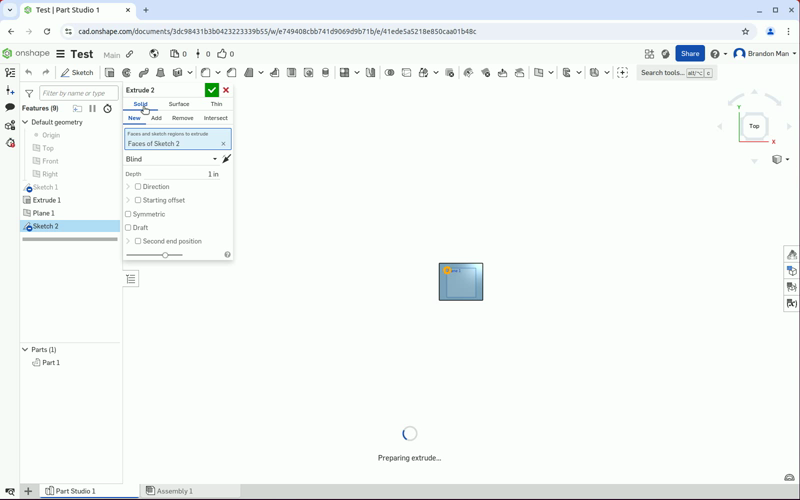
click(143, 106)
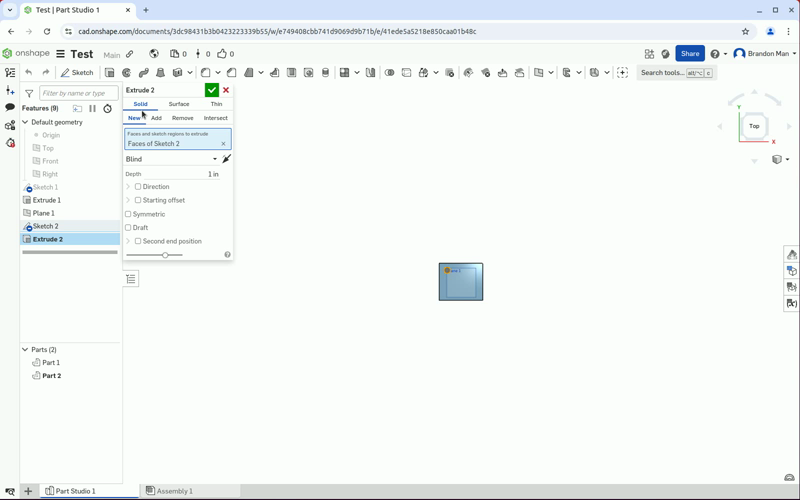
mouse_move(137, 120)
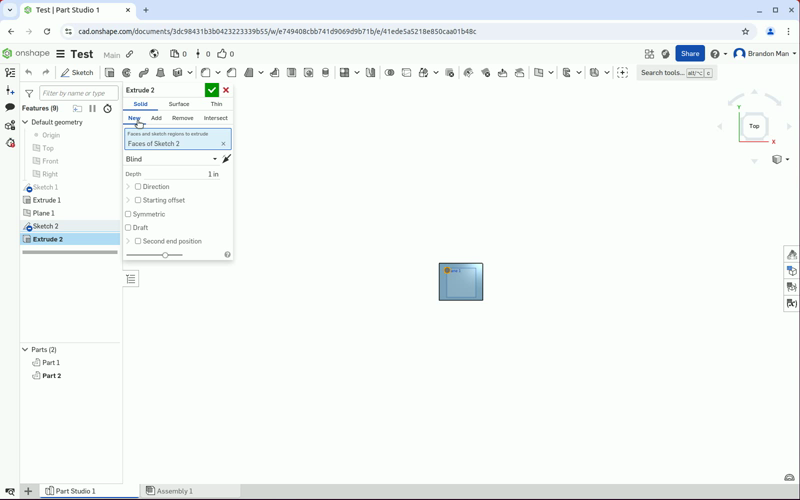
click(137, 120)
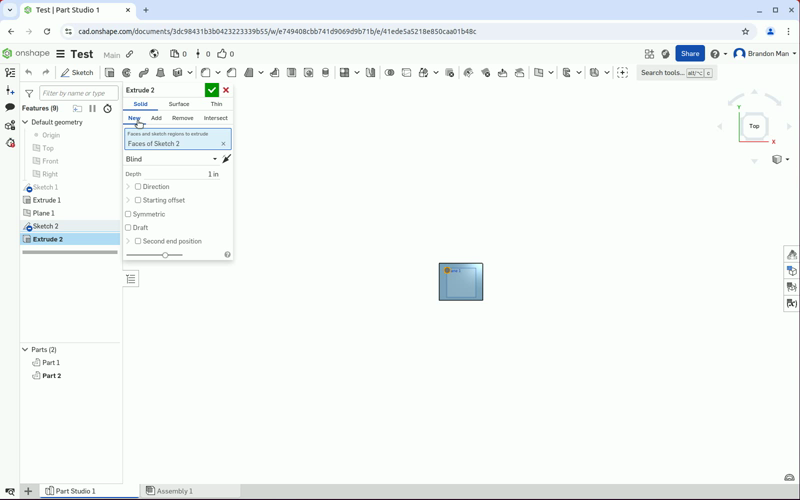
key(tab, 4)
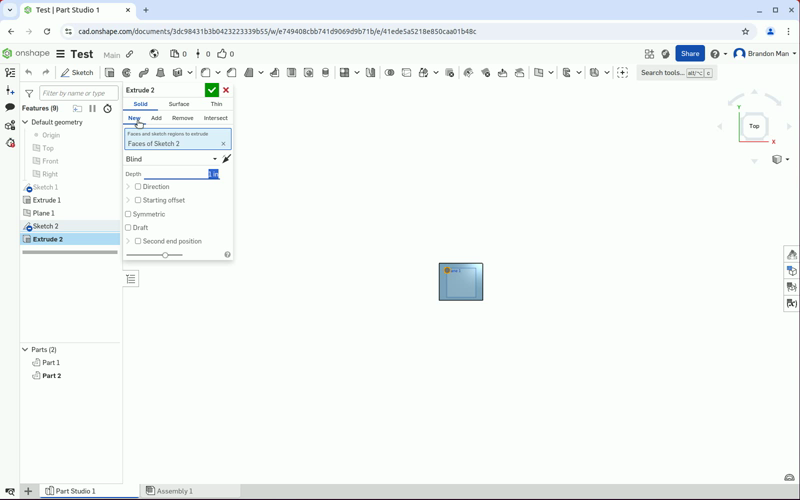
text(6.018)
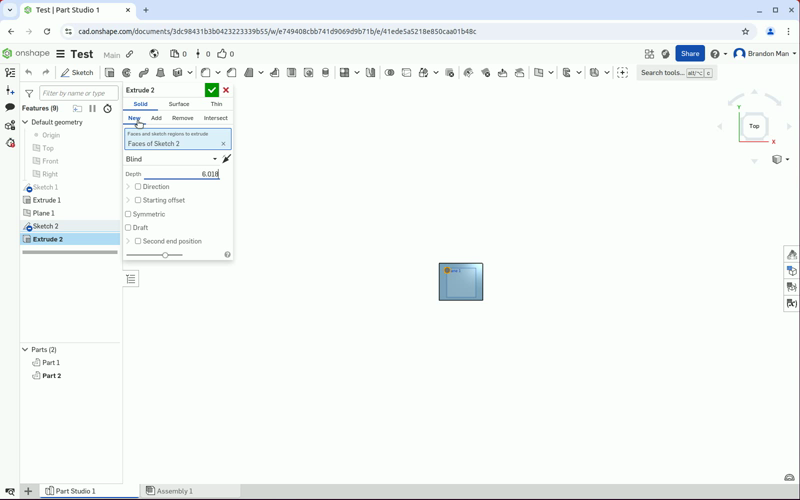
key(enter)
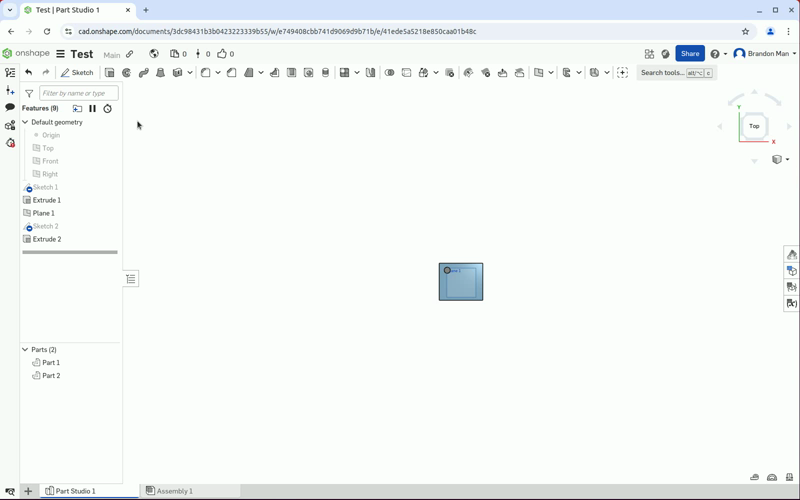
key(shift+h)
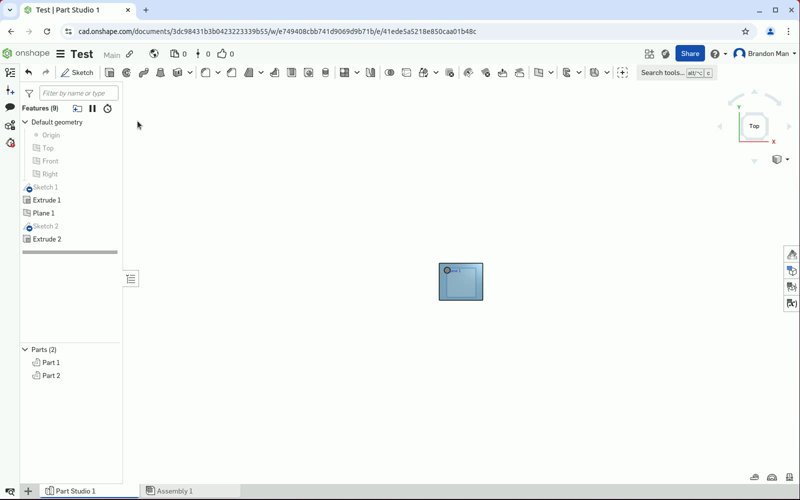
key(shift+h)
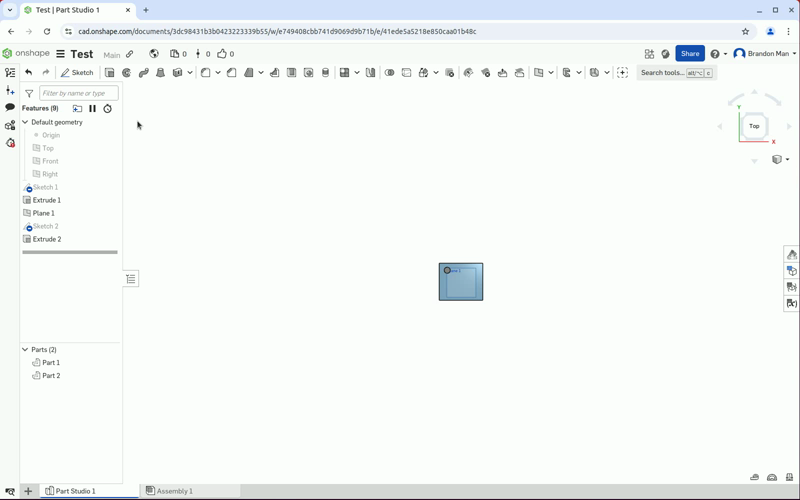
mouse_move(73, 189)
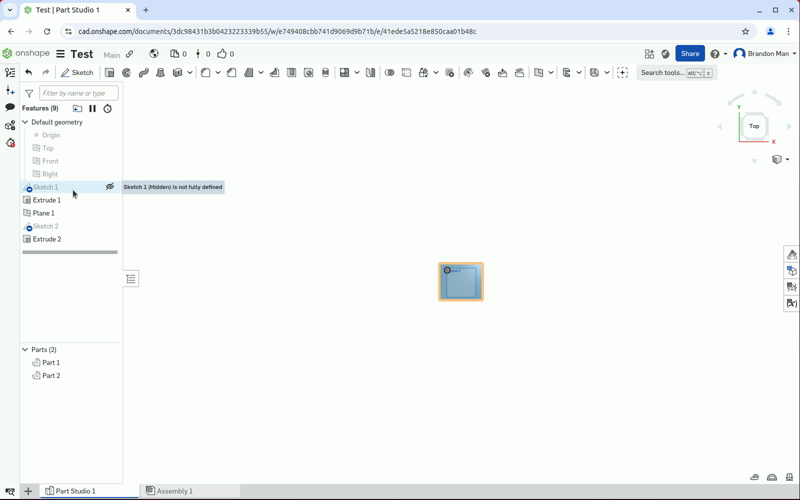
click(73, 189)
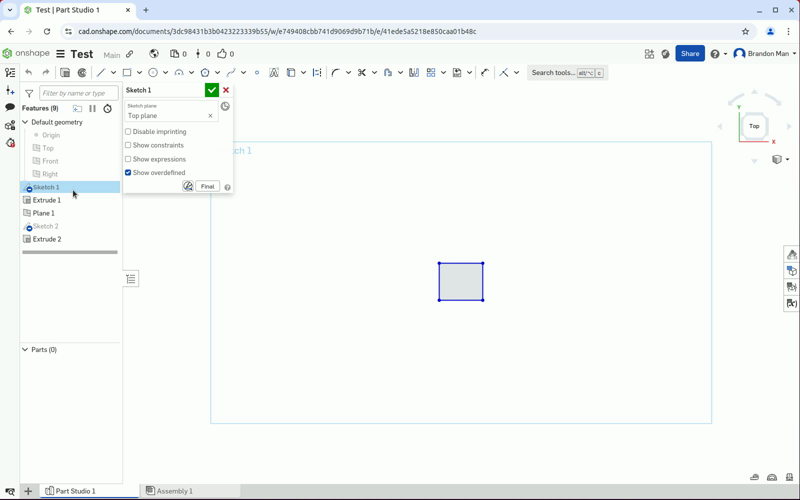
mouse_move(229, 92)
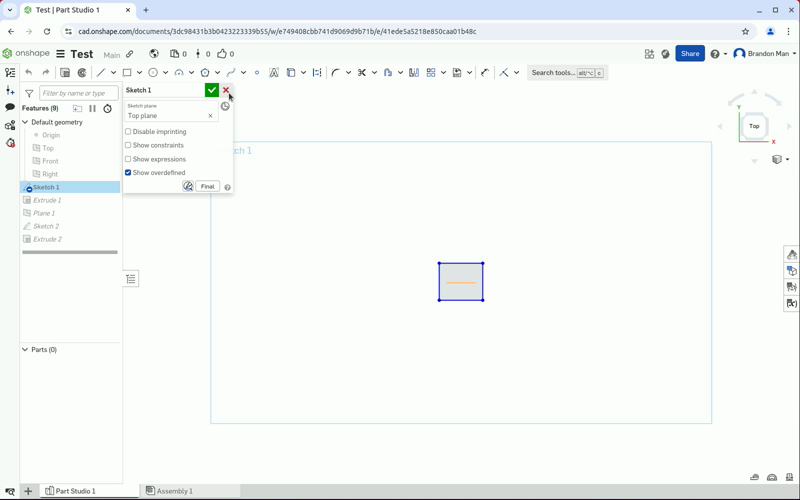
click(229, 92)
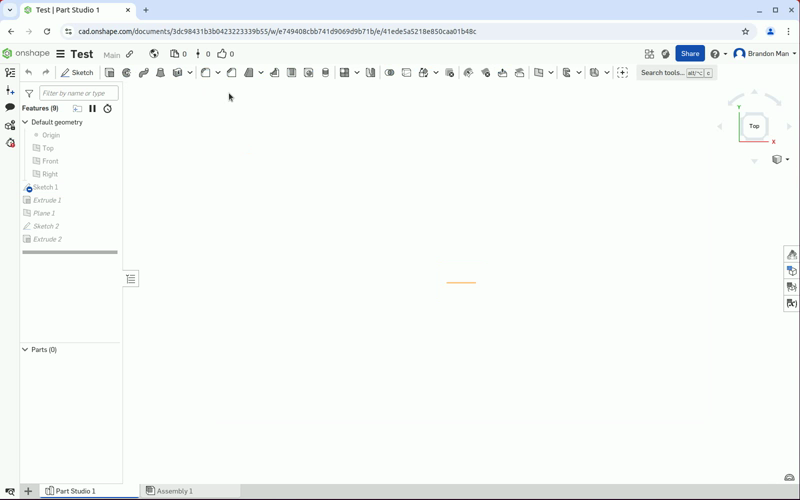
key(shift+s)
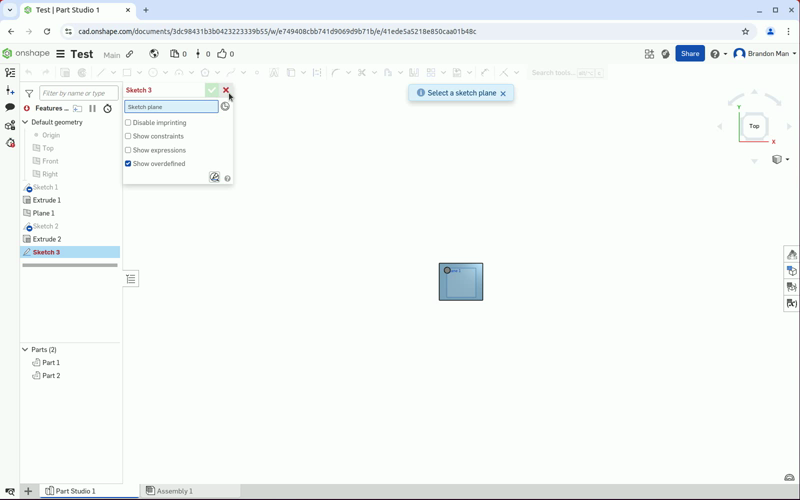
mouse_move(73, 215)
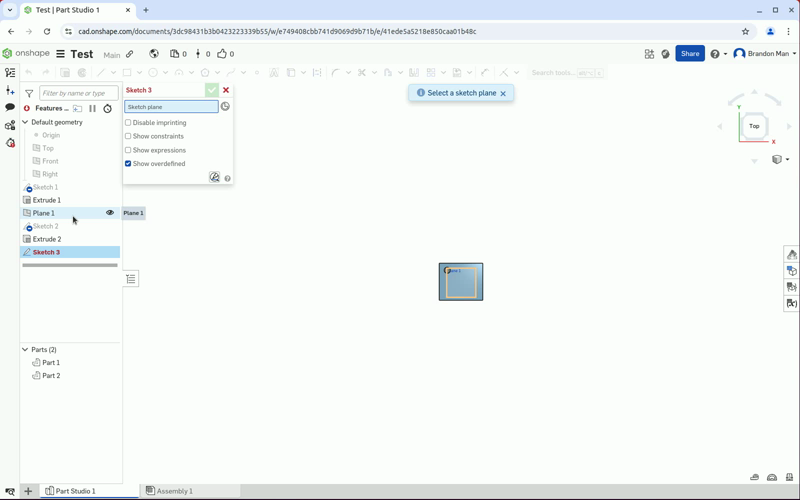
click(73, 215)
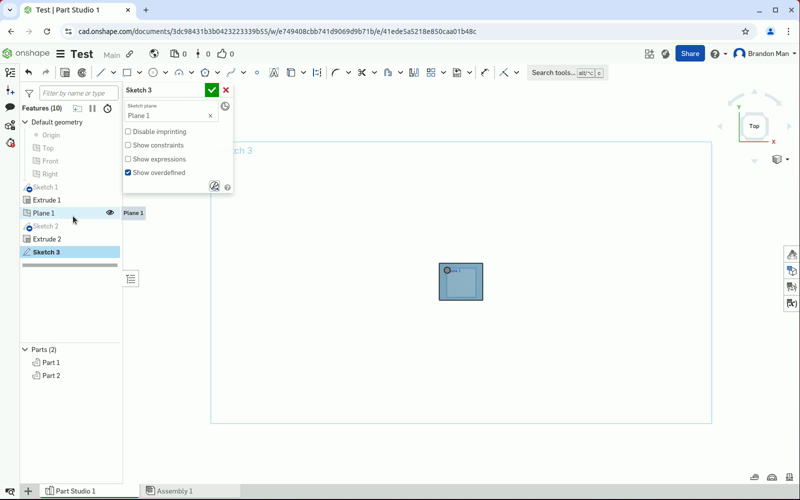
mouse_move(73, 352)
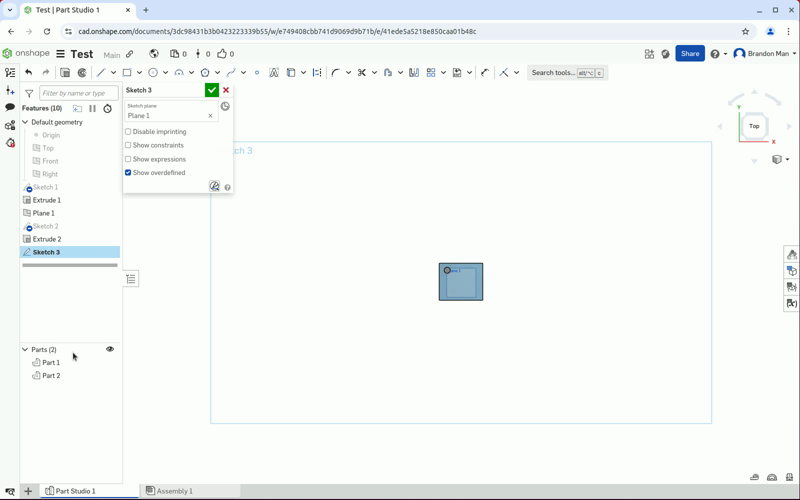
key(y)
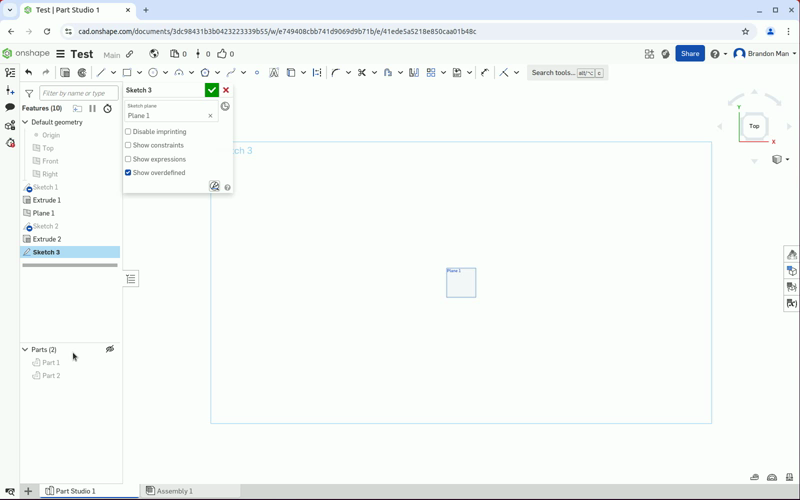
key(c)
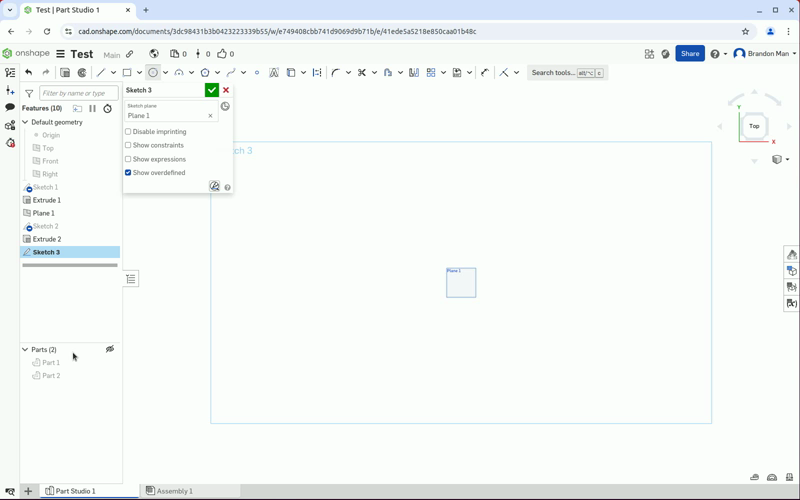
key_down(shift)
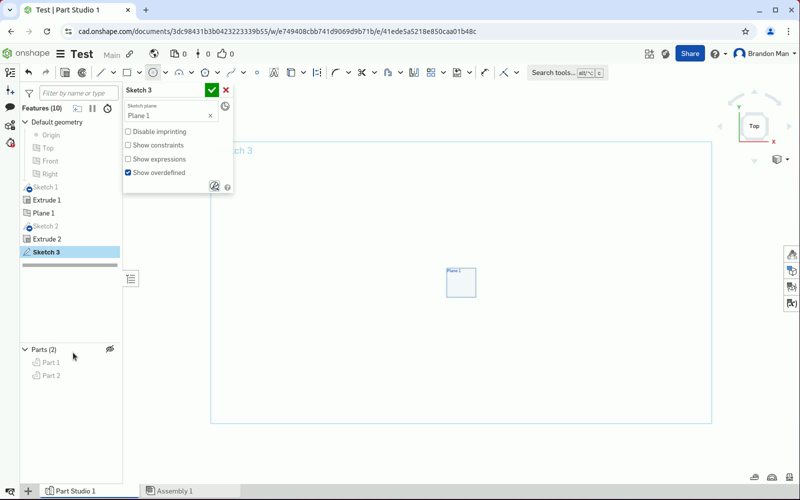
mouse_move(447, 295)
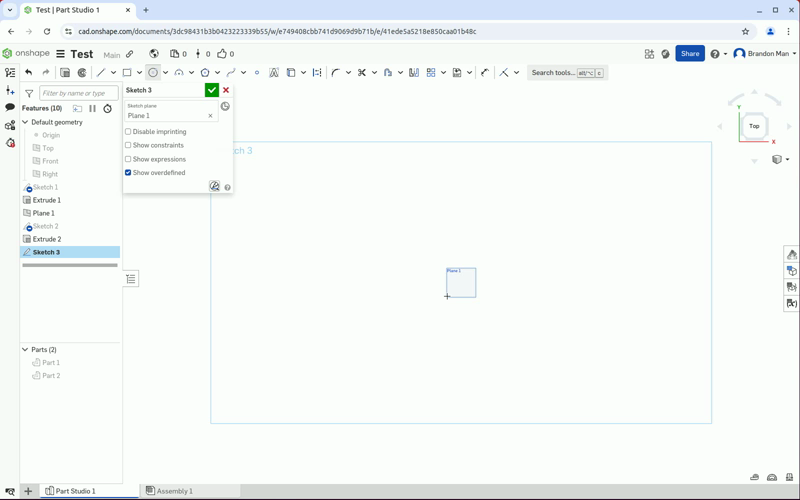
click(447, 295)
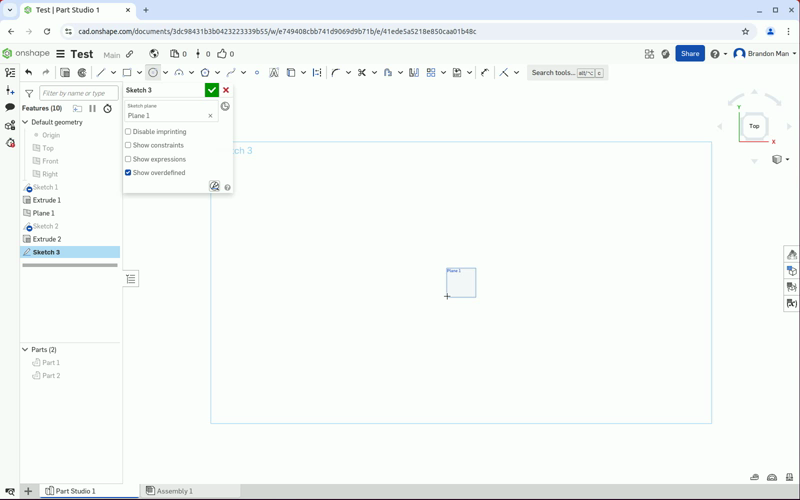
key_up(shift)
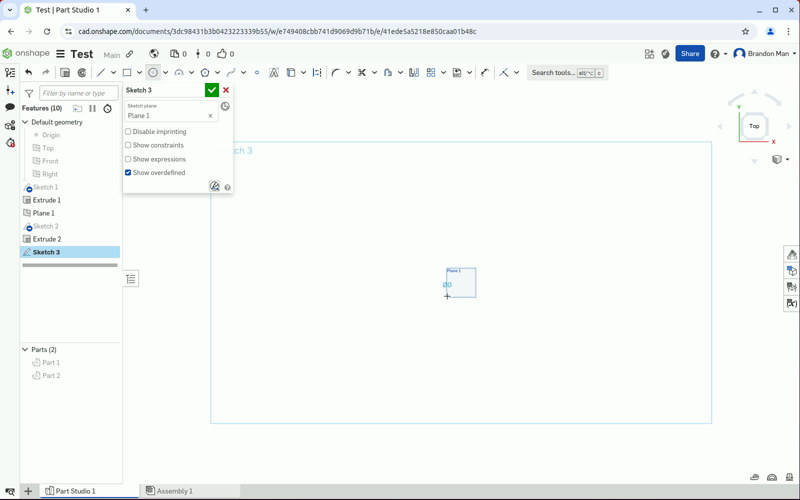
mouse_move(450, 295)
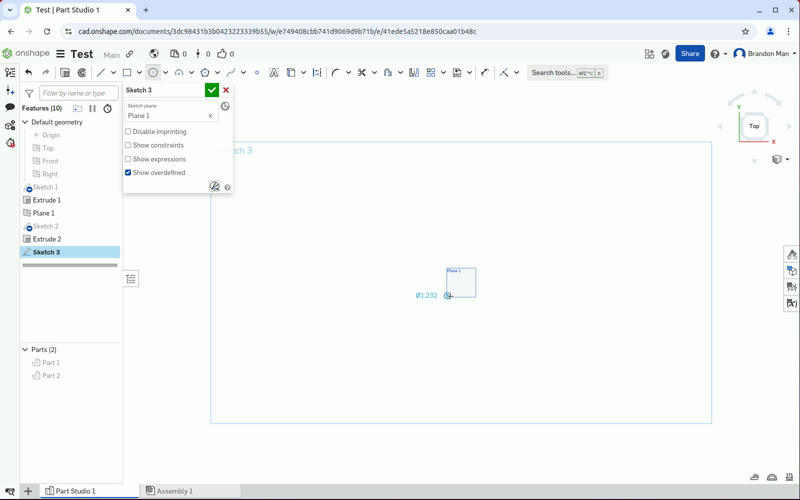
click(450, 295)
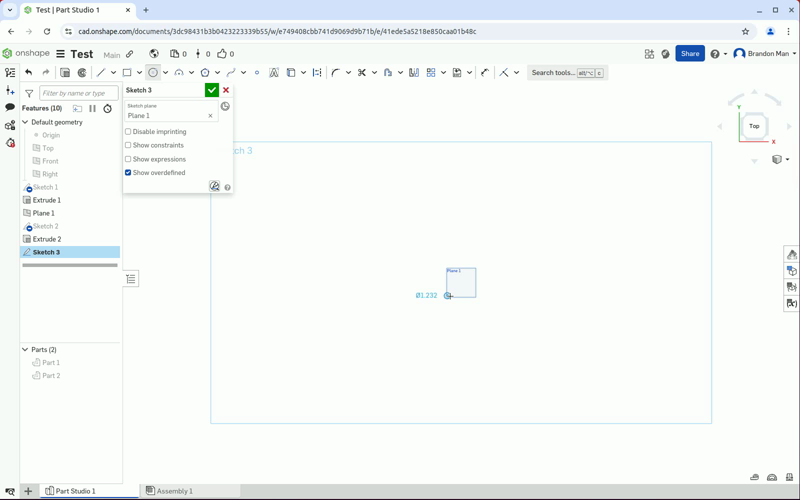
key(esc)
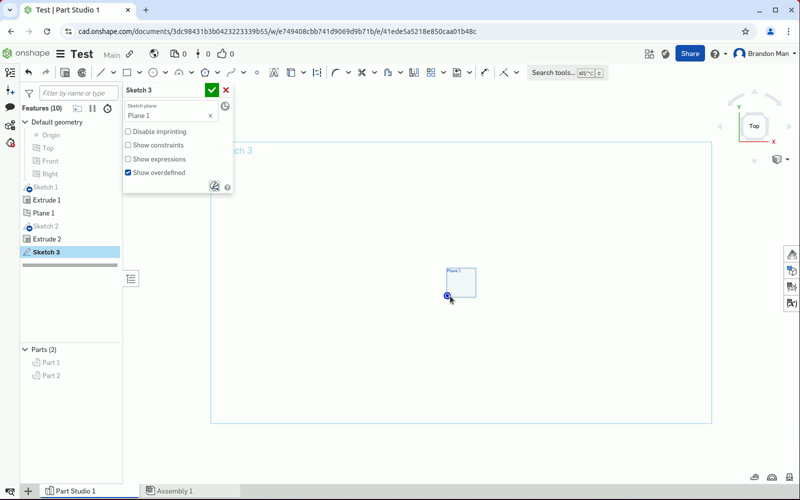
mouse_move(445, 295)
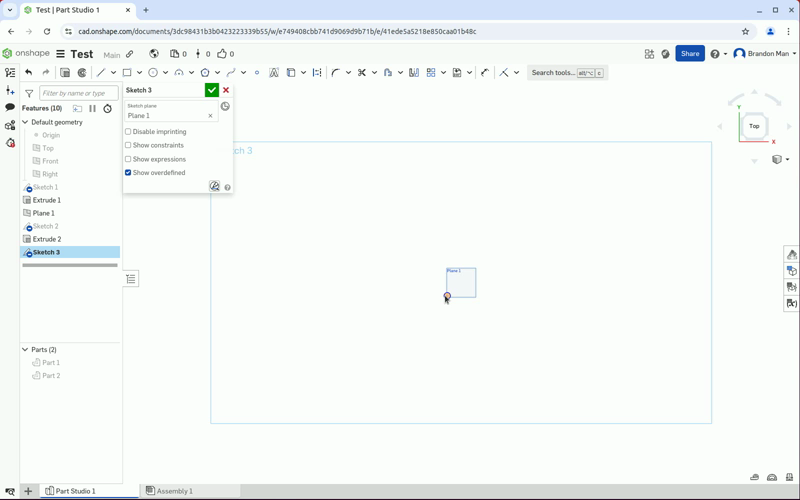
scroll(6)
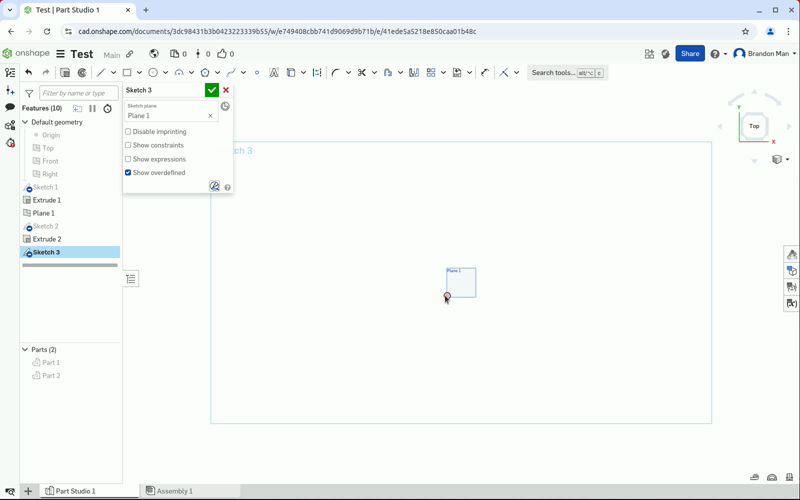
scroll(6)
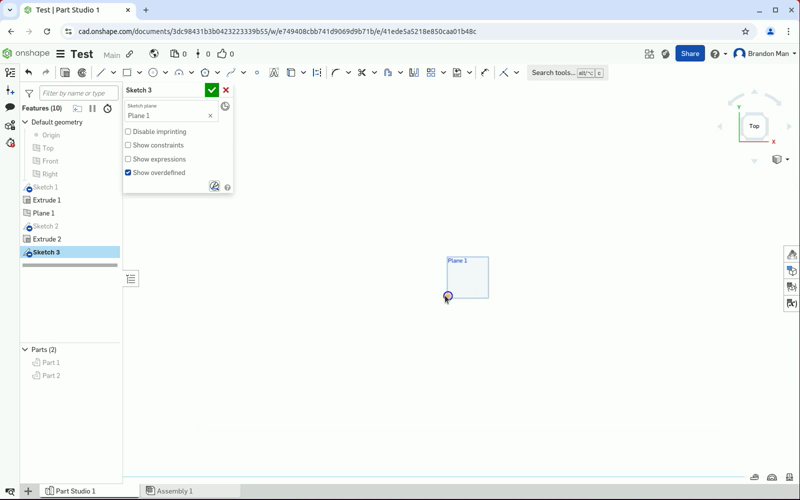
scroll(6)
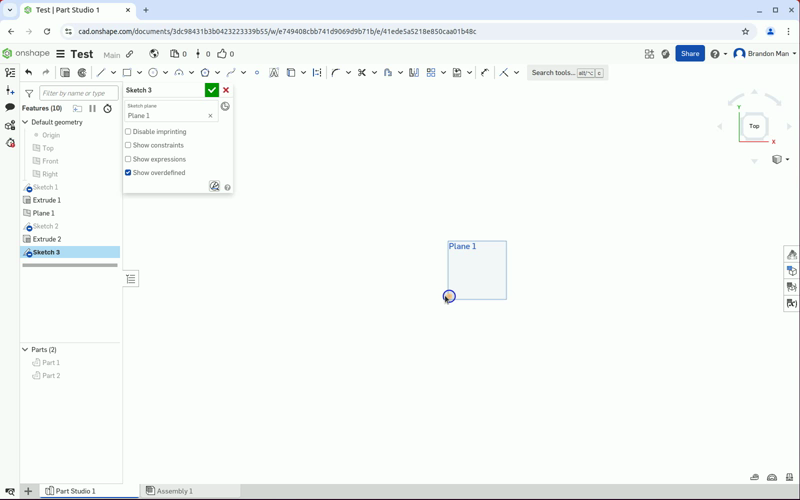
scroll(6)
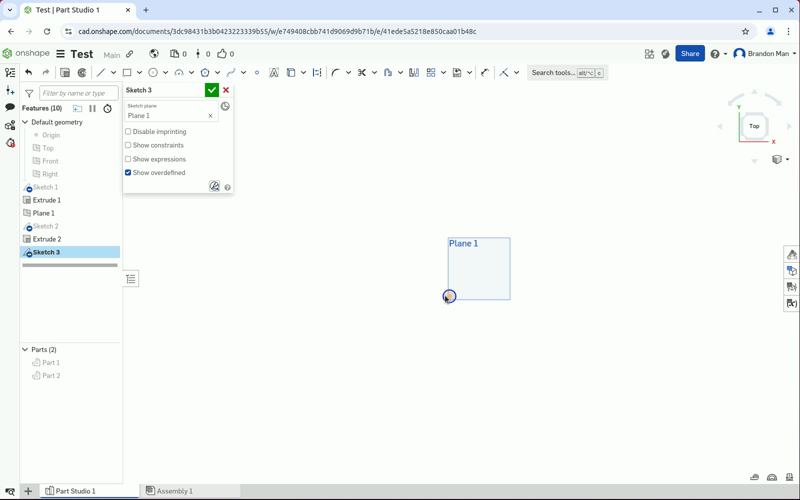
scroll(6)
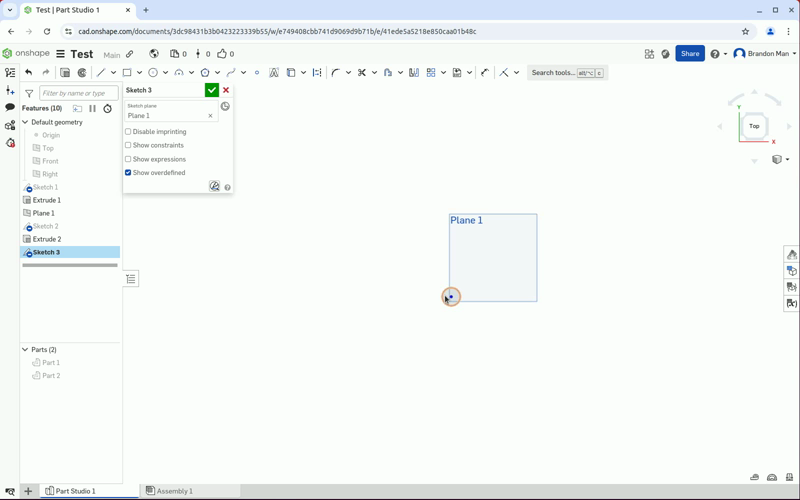
scroll(6)
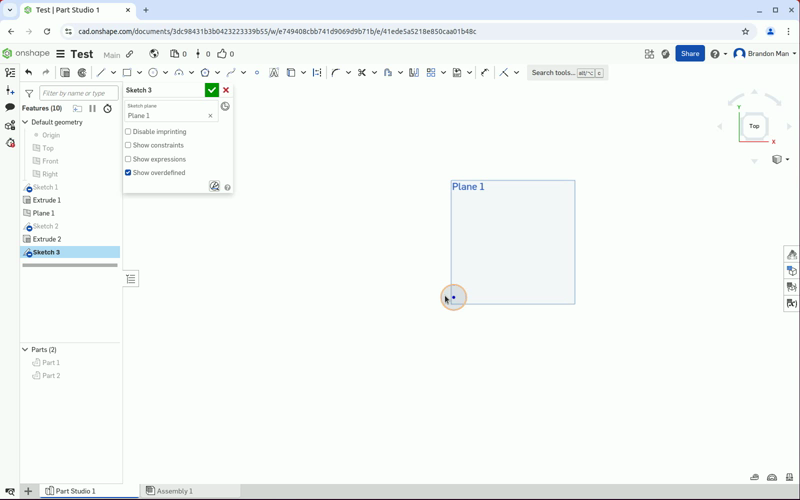
scroll(6)
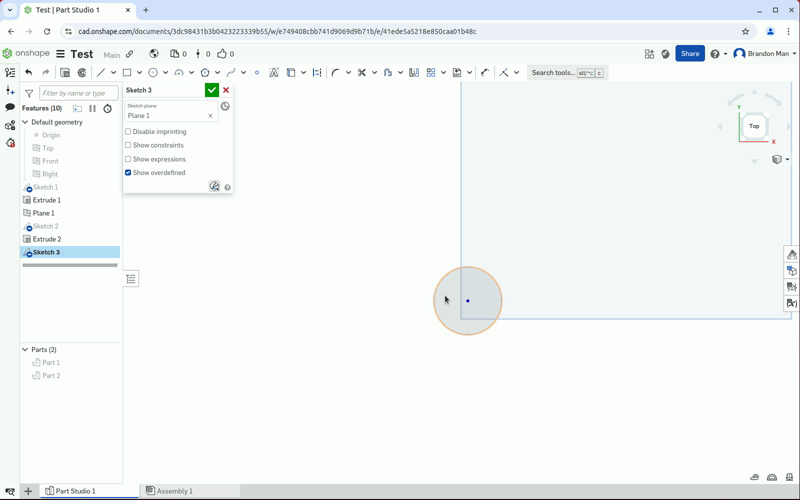
click(445, 295)
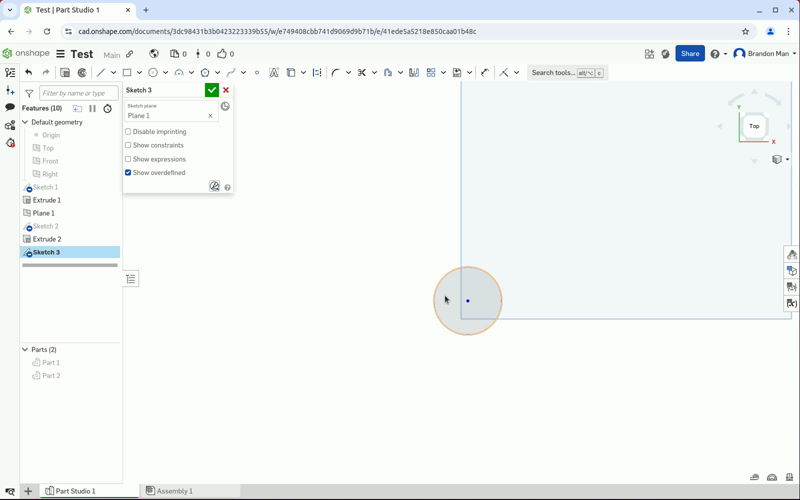
scroll(-6)
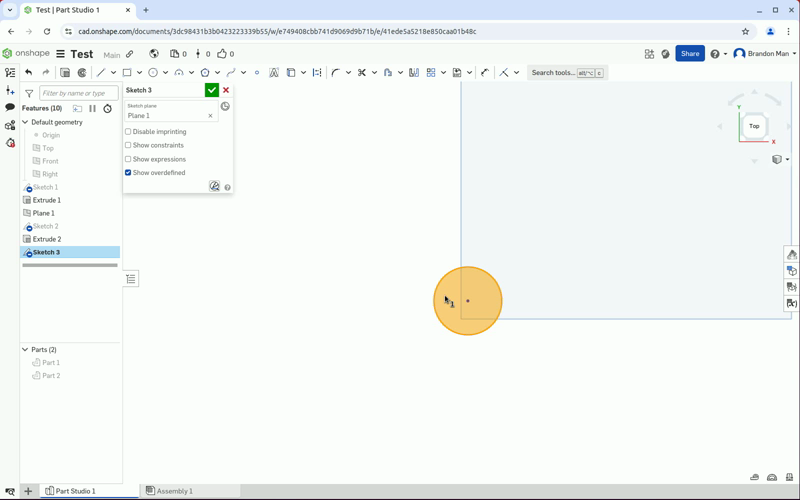
scroll(-6)
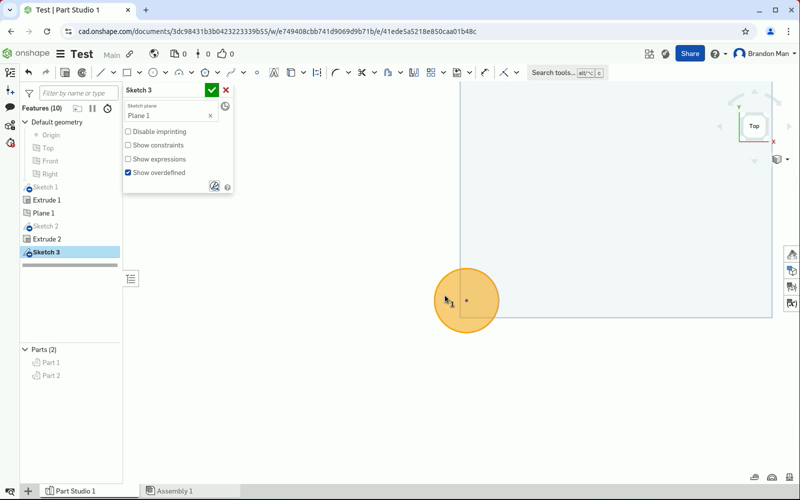
scroll(-6)
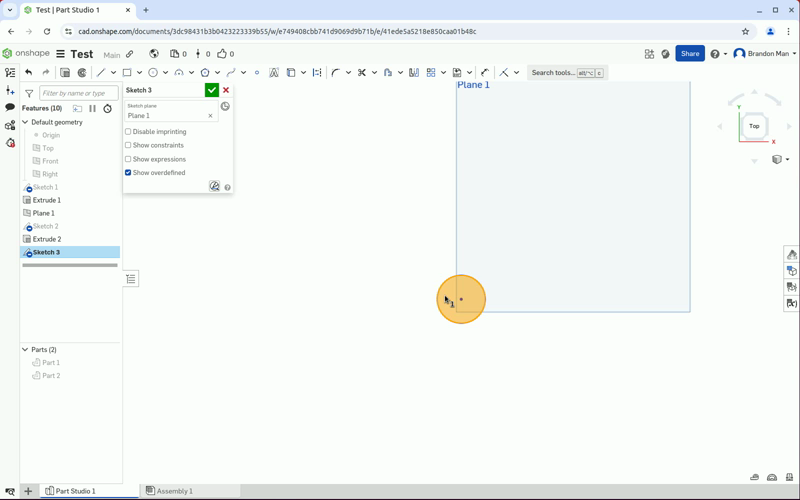
scroll(-6)
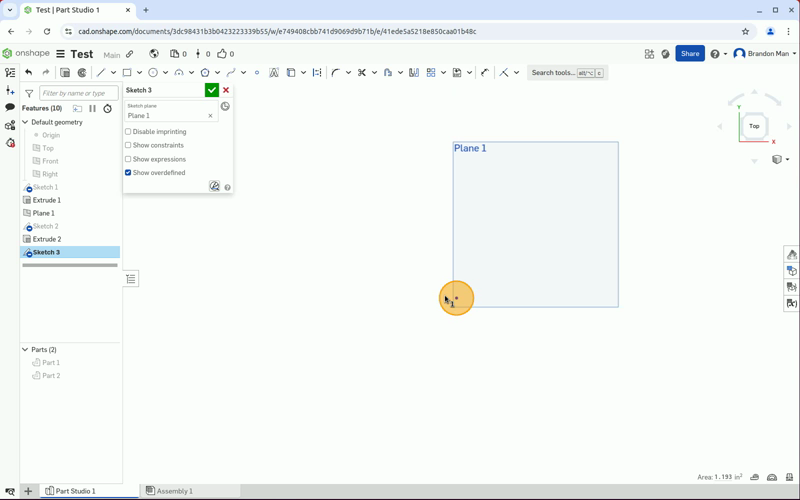
scroll(-6)
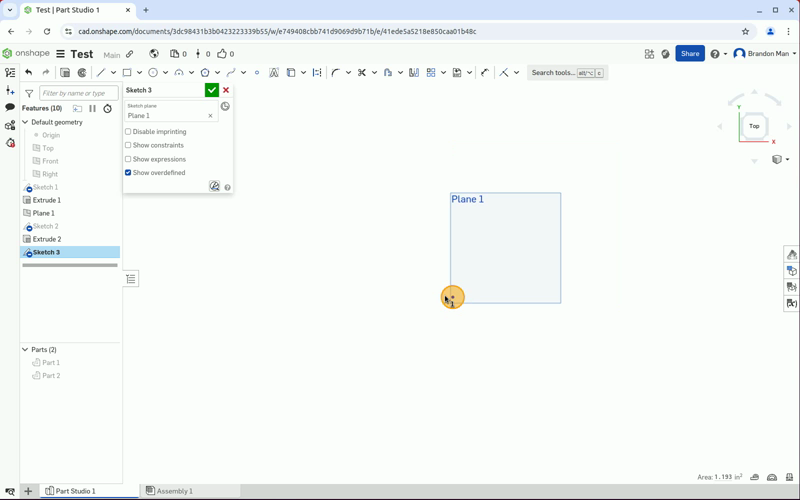
scroll(-6)
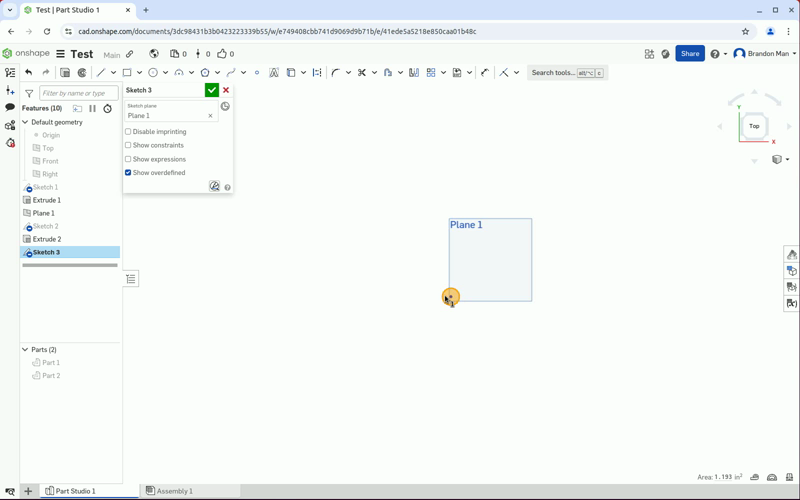
scroll(-6)
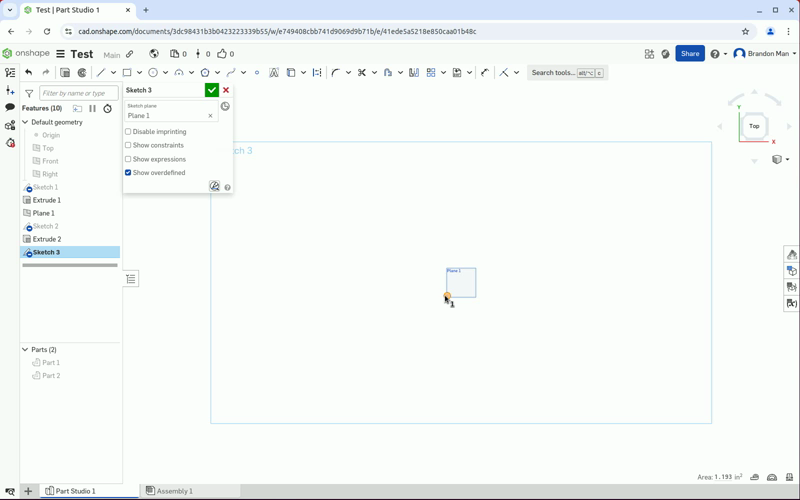
mouse_move(73, 352)
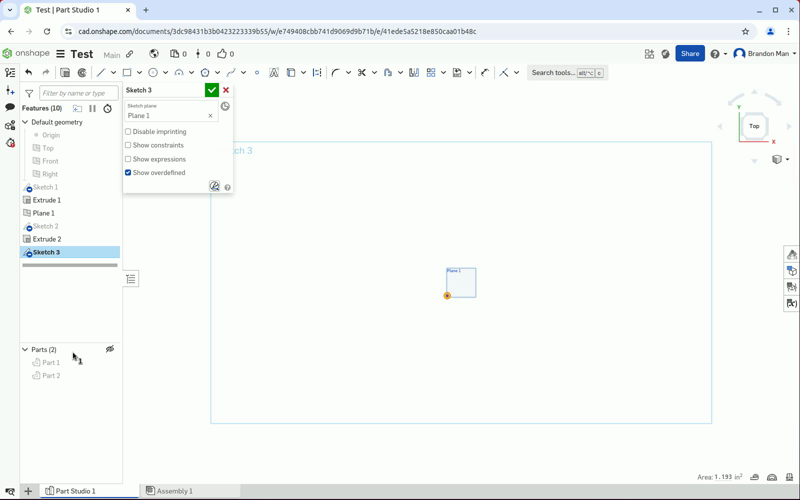
key(shift+y)
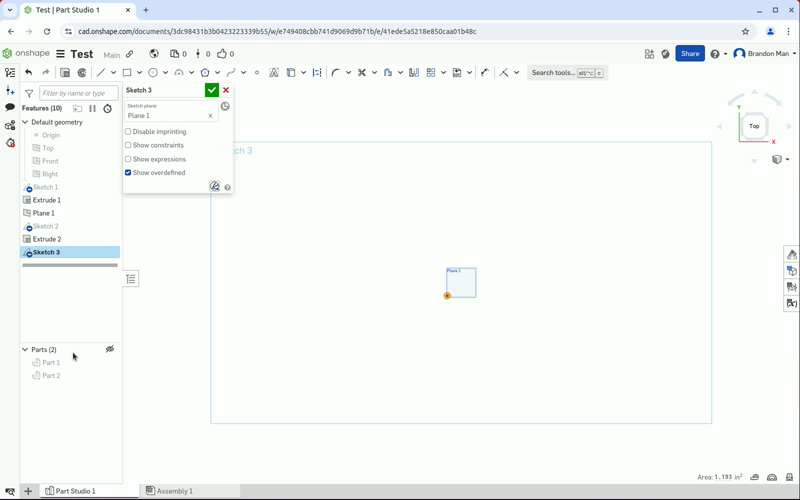
key(shift+e)
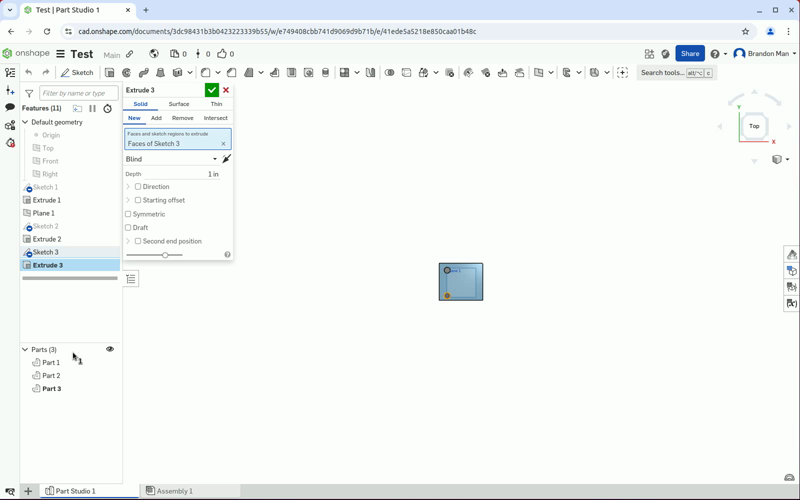
mouse_move(143, 106)
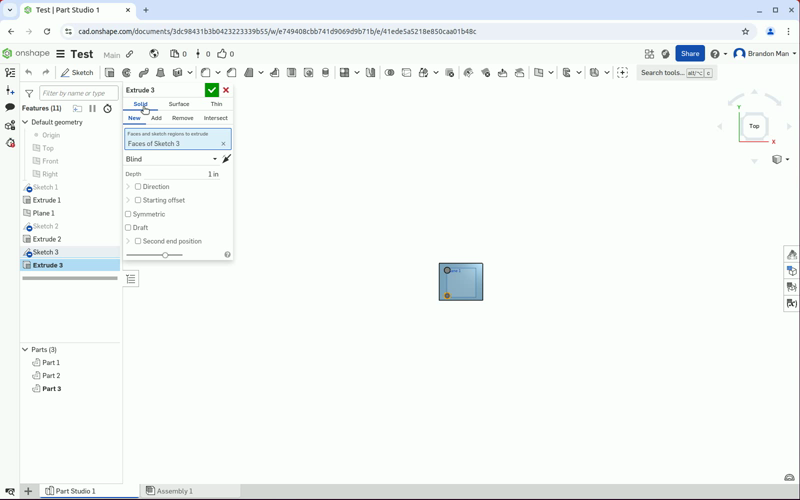
click(143, 106)
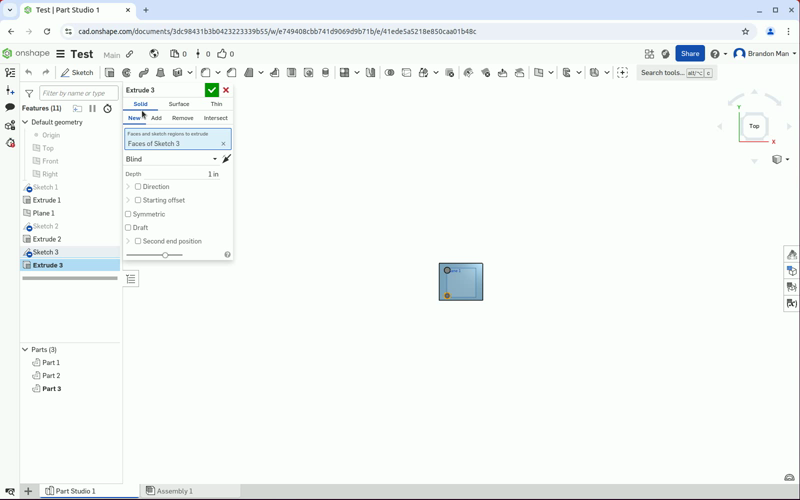
mouse_move(137, 120)
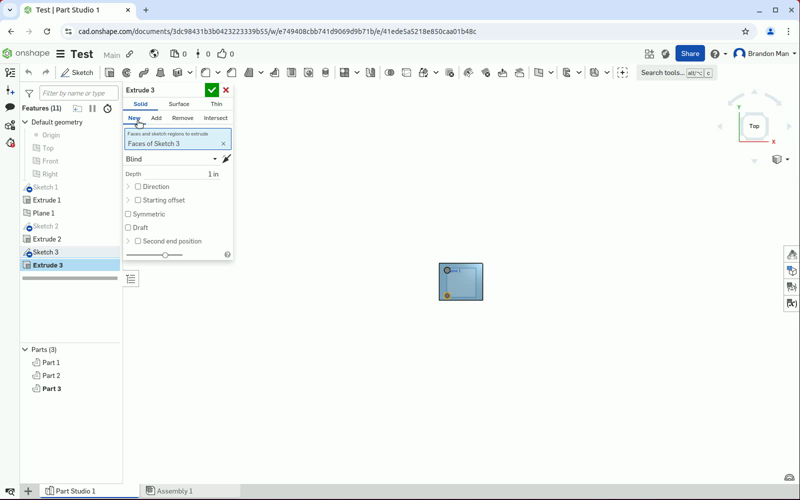
click(137, 120)
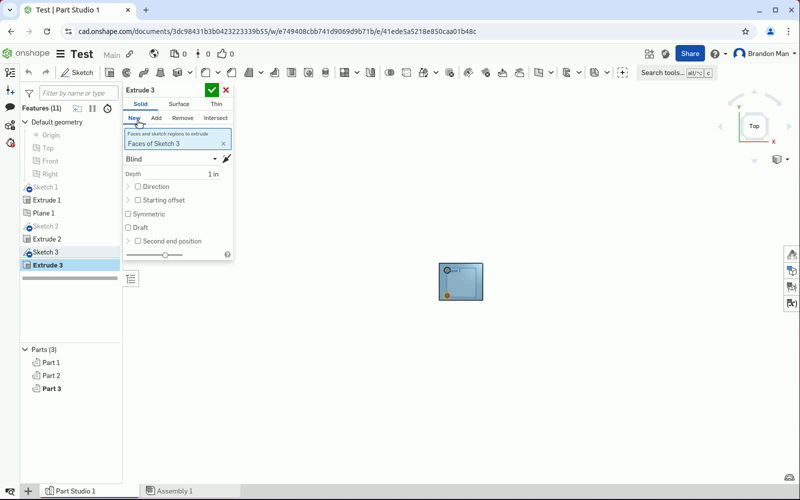
key(tab, 4)
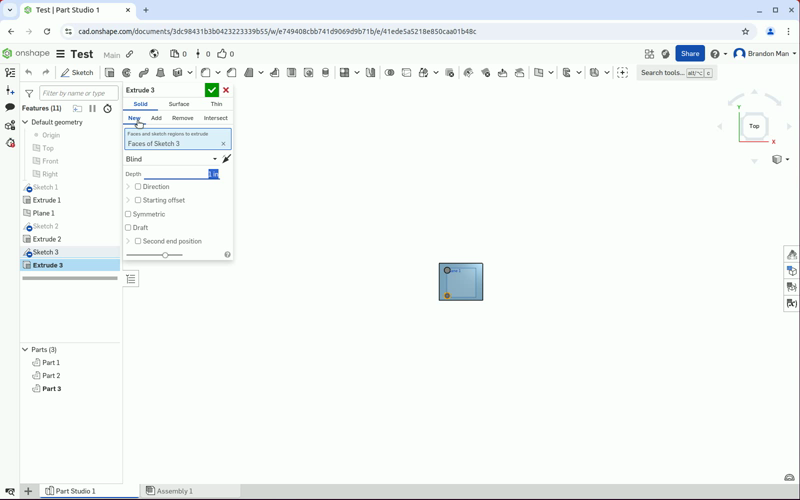
text(6.018)
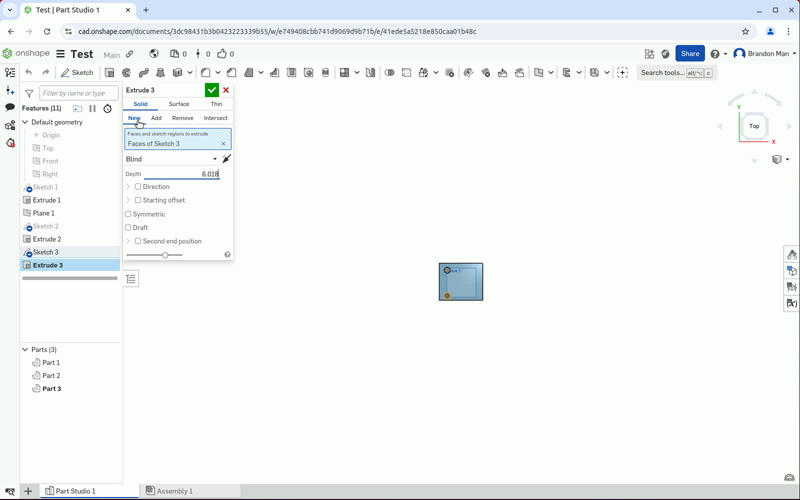
key(enter)
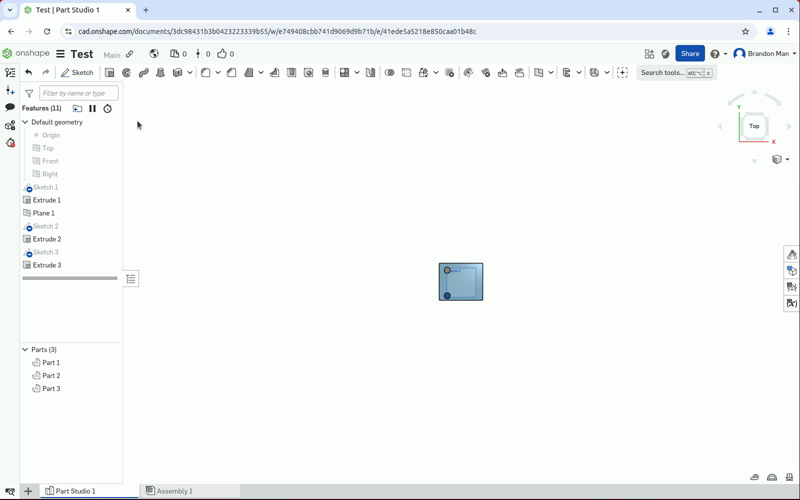
key(shift+h)
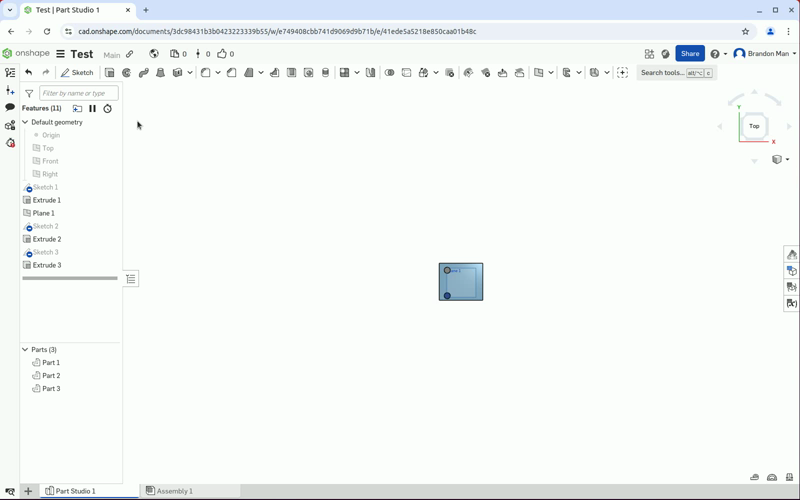
key(shift+h)
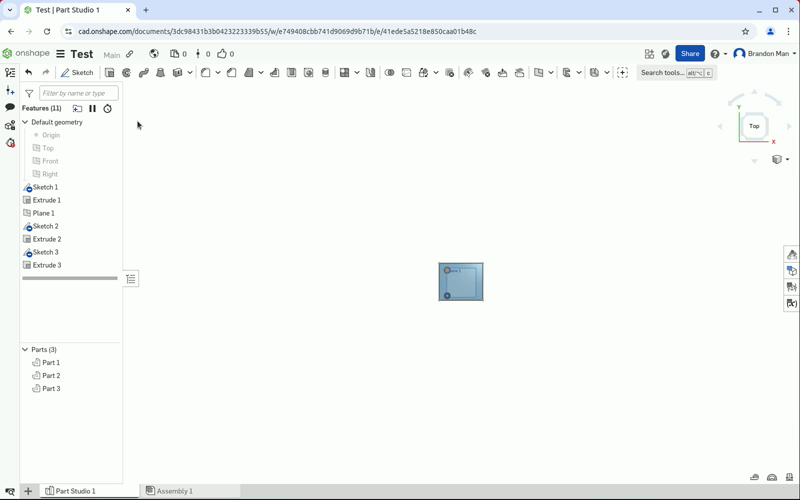
key(shift+7)
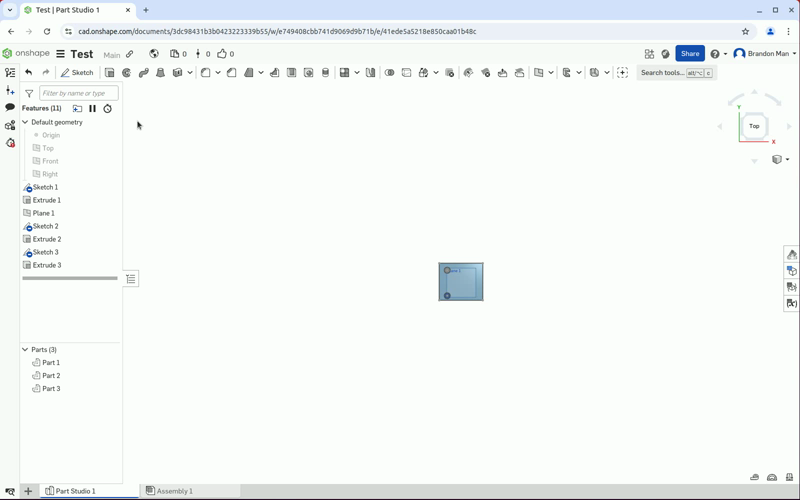
key(up, 3)
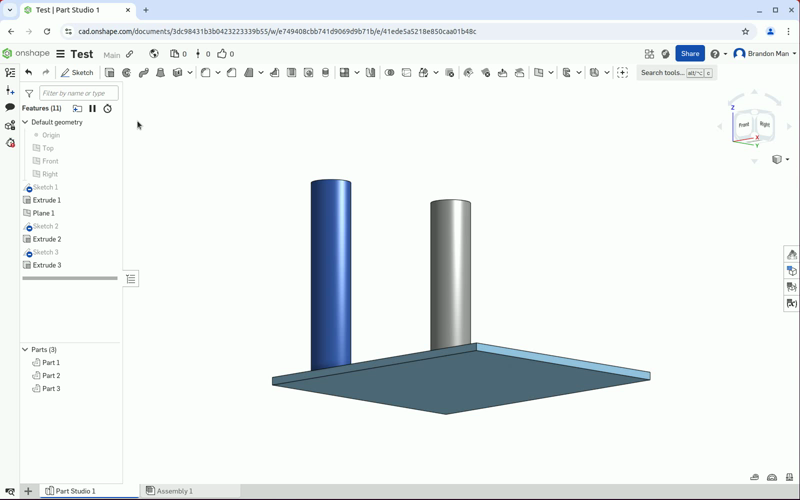
key(left, 3)
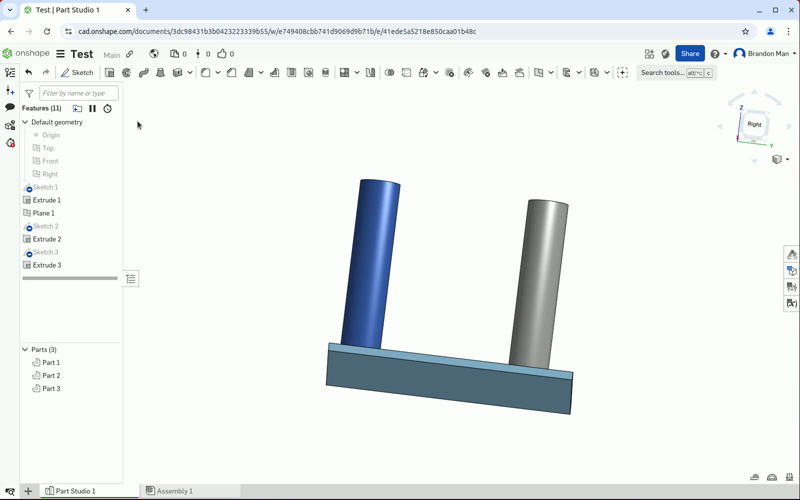
key(right, 3)
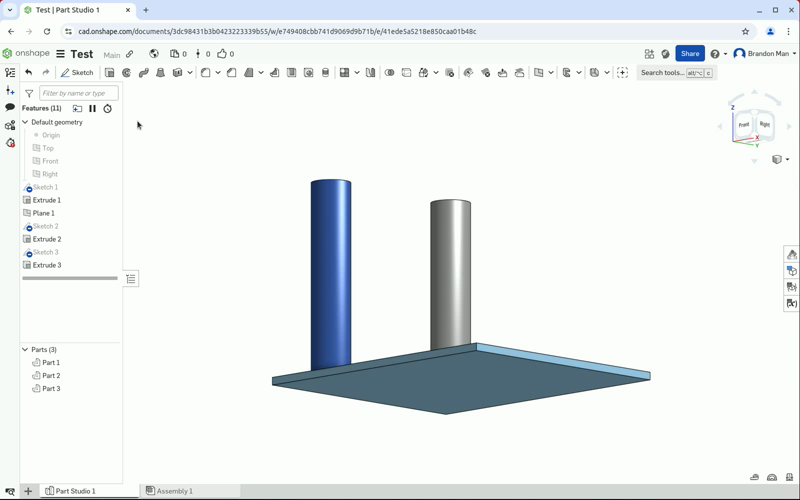
key(down, 3)
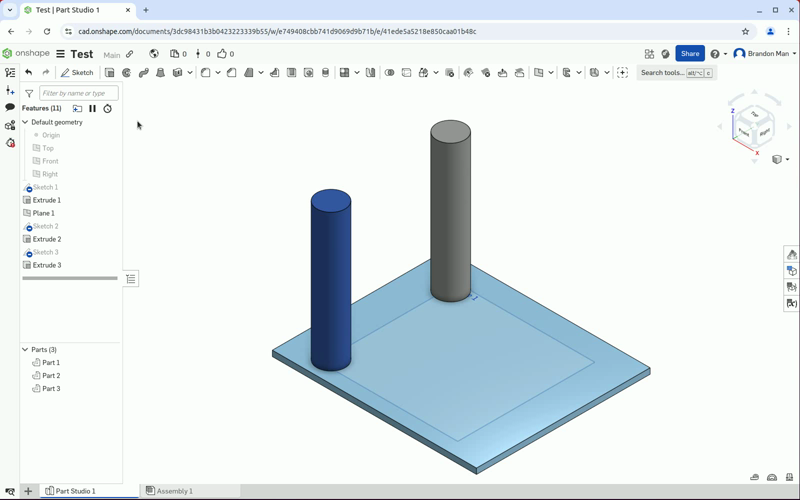
mouse_move(73, 189)
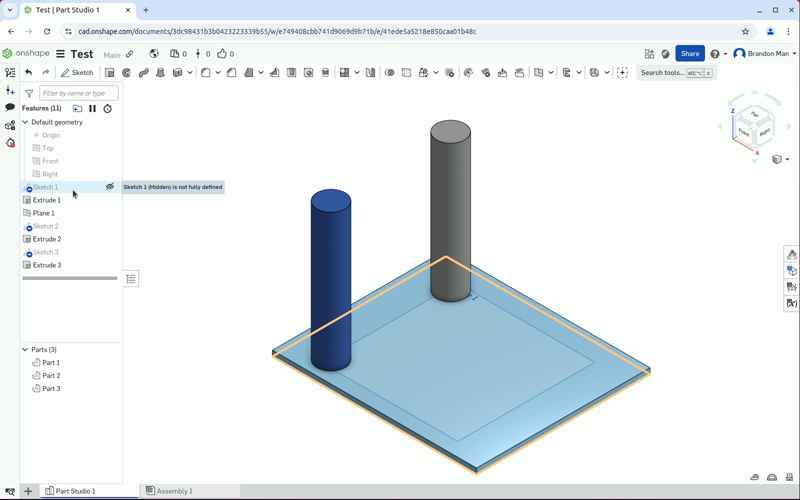
click(73, 189)